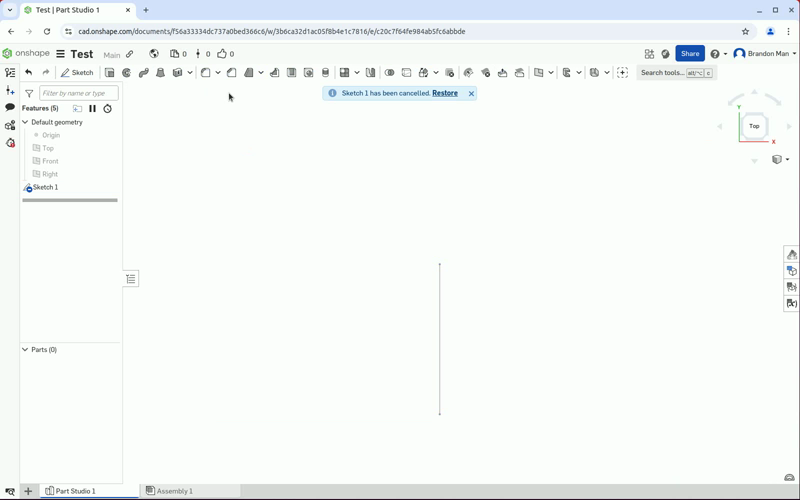
key(shift+h)
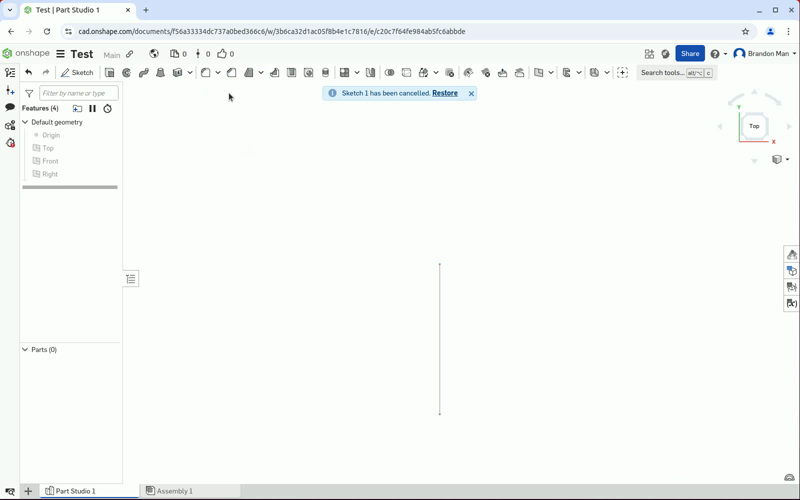
key(shift+s)
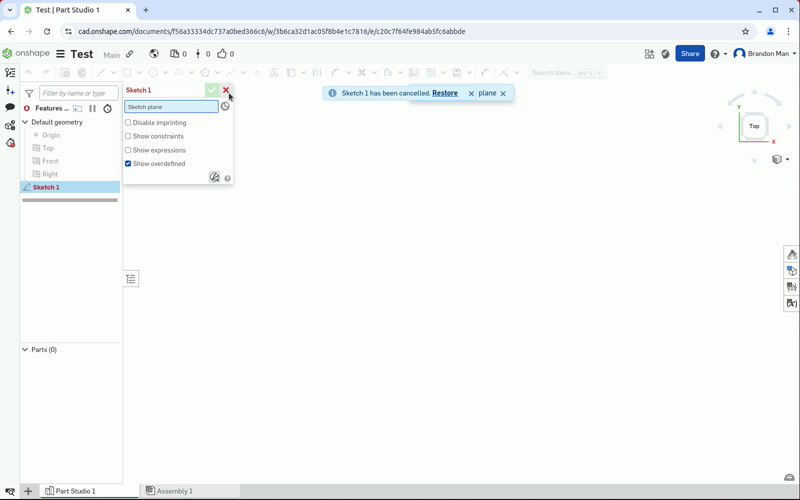
mouse_move(73, 150)
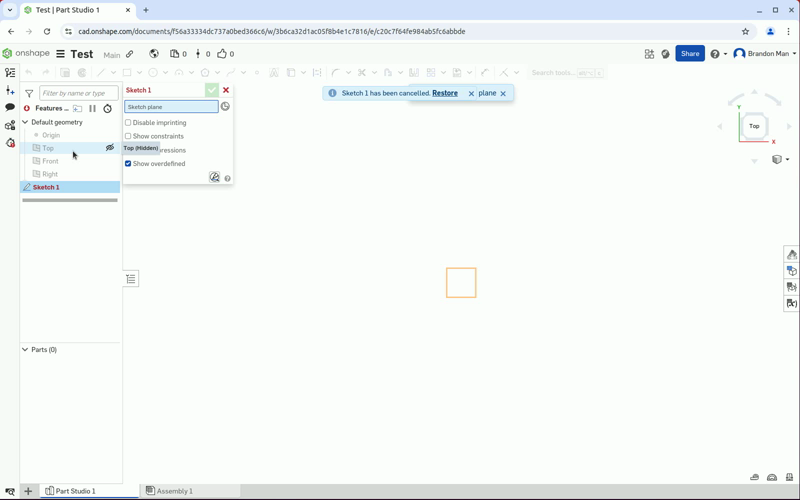
click(73, 150)
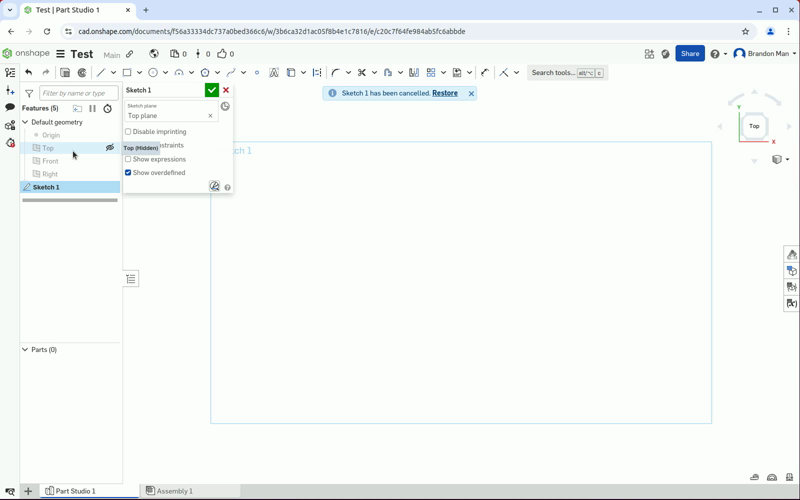
mouse_move(73, 352)
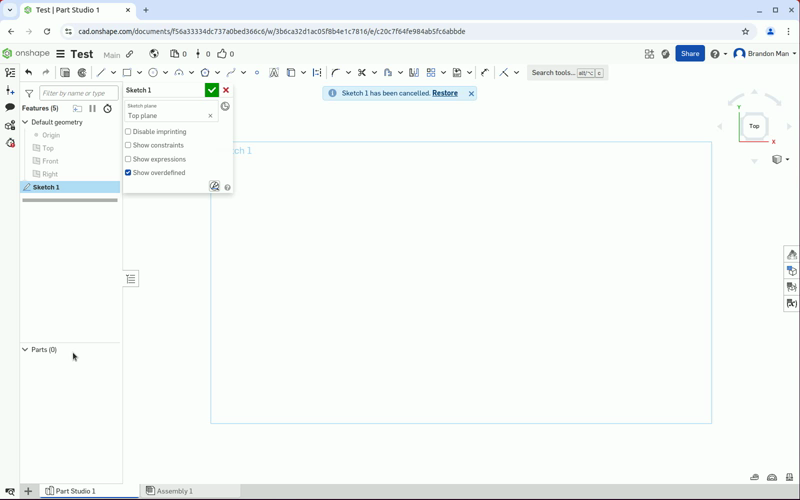
key(y)
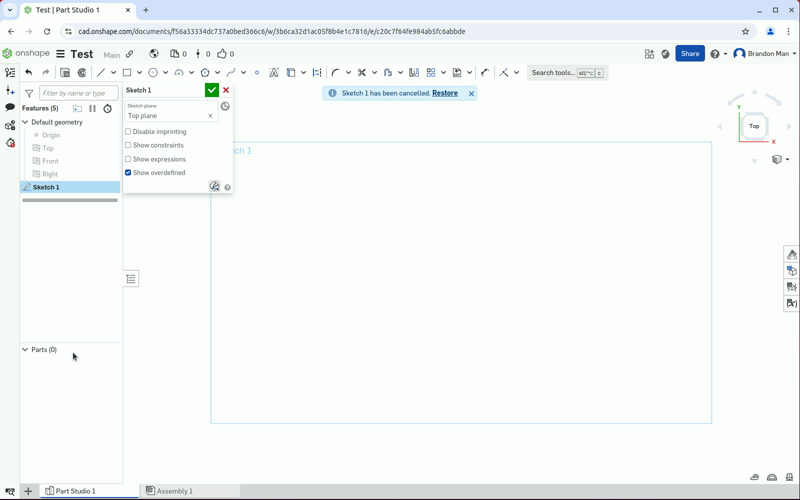
key(l)
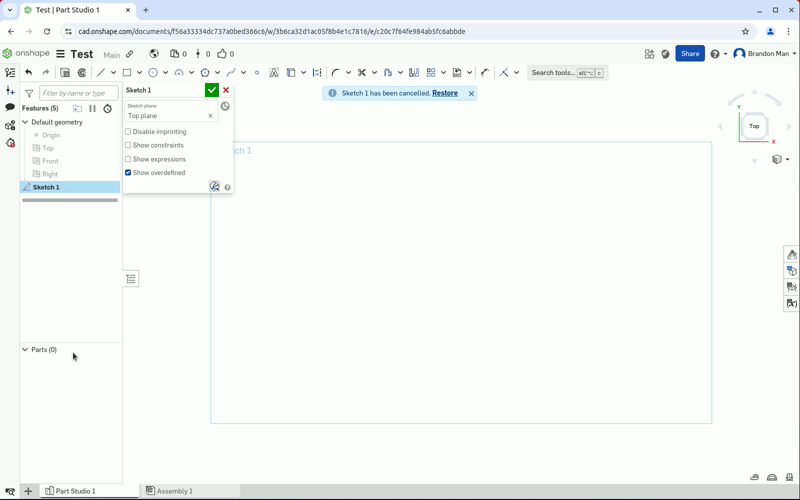
key_down(shift)
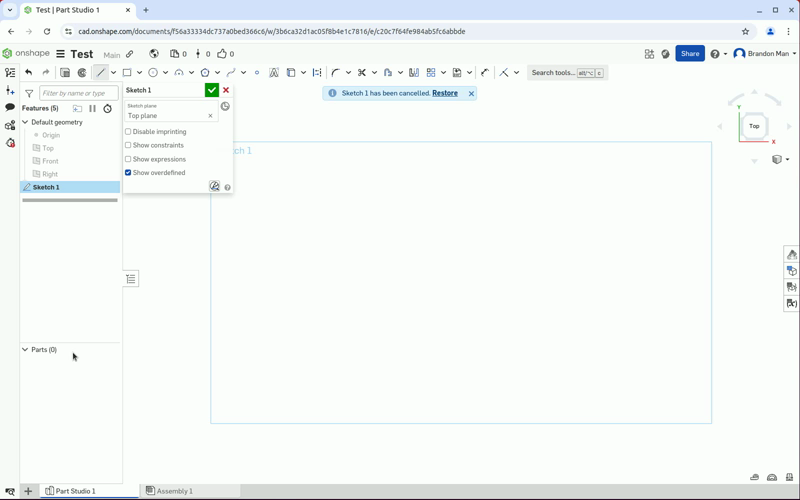
mouse_move(453, 291)
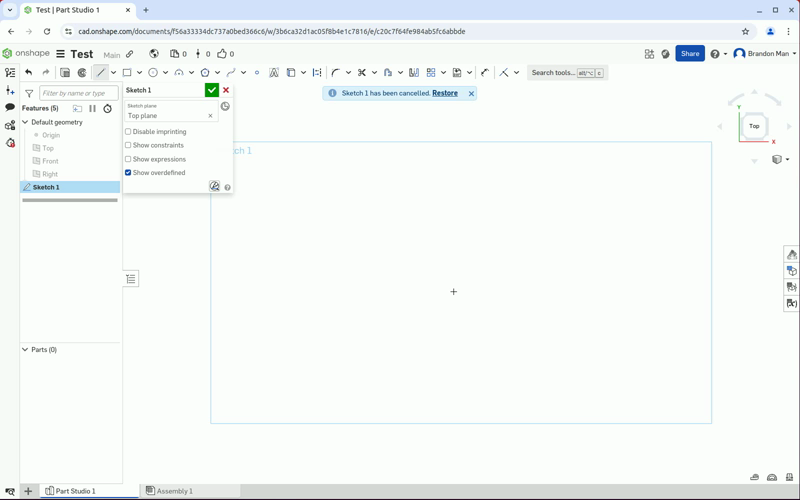
click(453, 291)
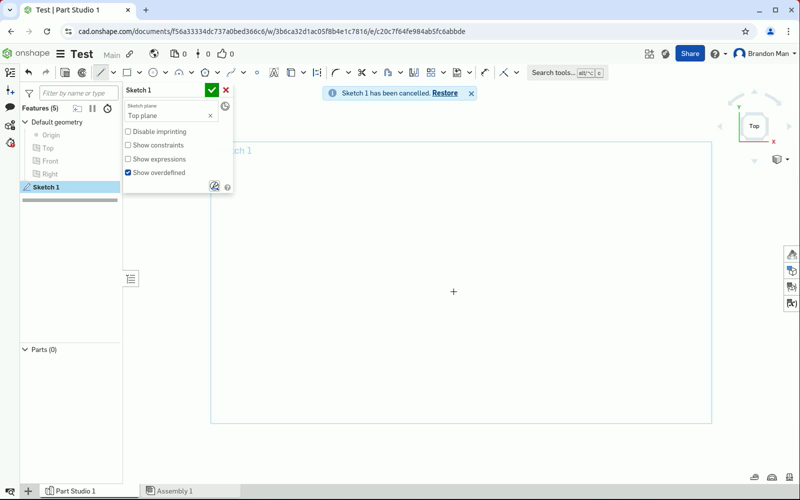
key_up(shift)
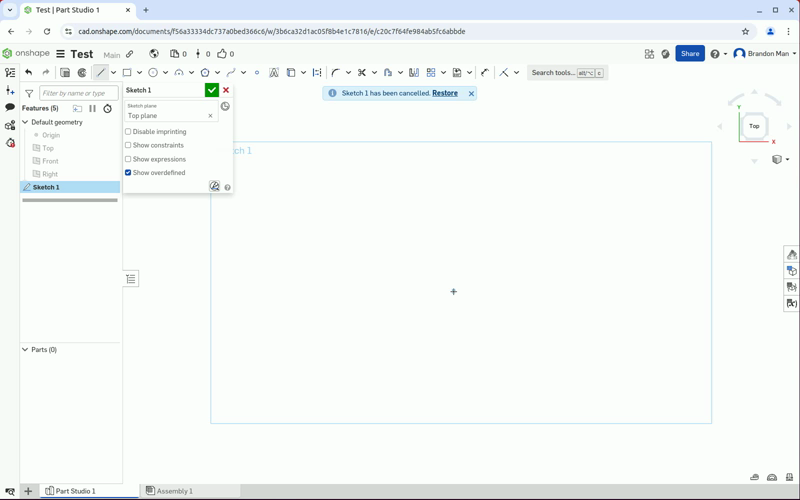
key_down(shift)
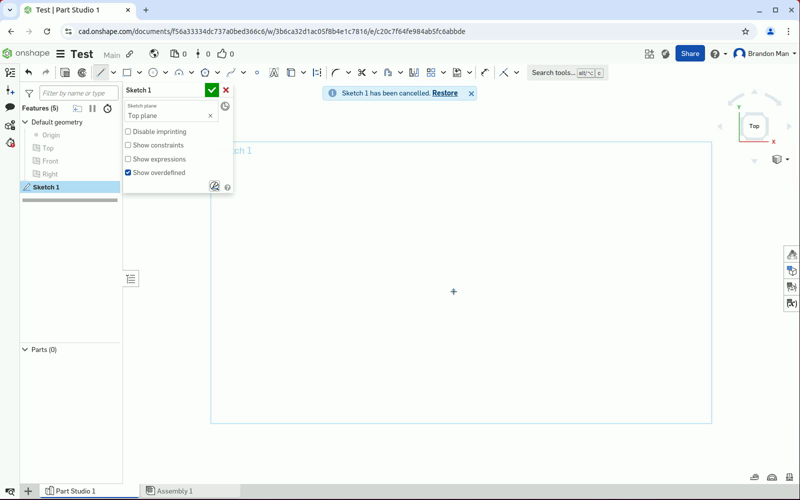
mouse_move(483, 291)
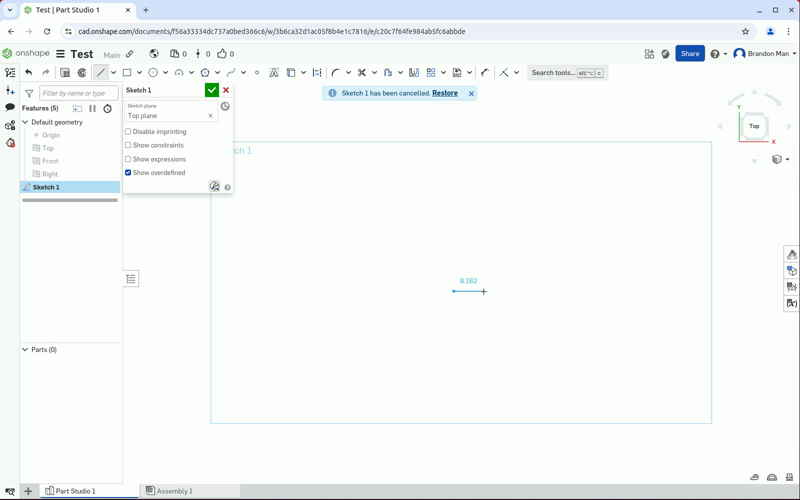
mouse_move(470, 291)
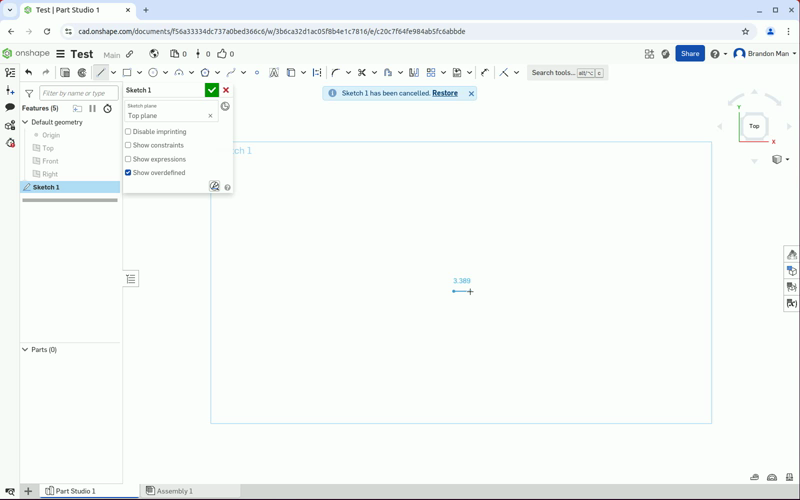
click(470, 291)
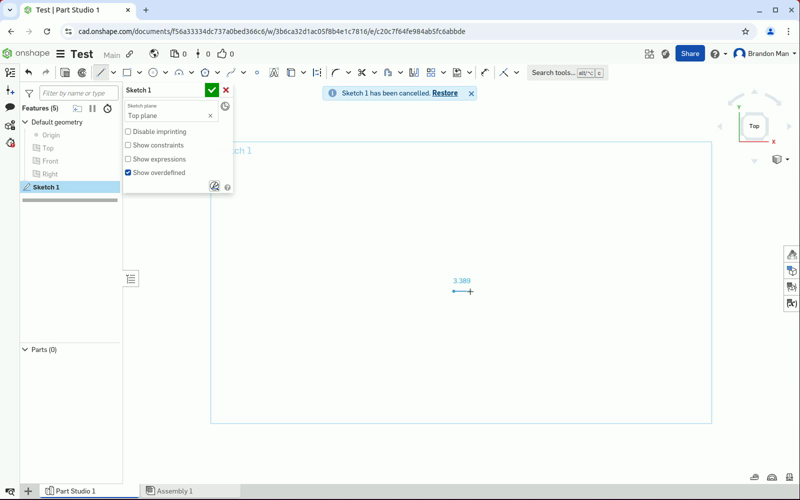
key_up(shift)
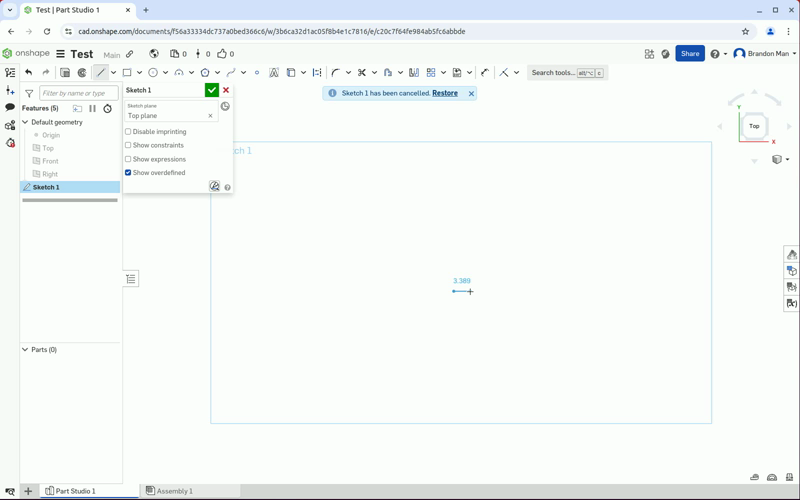
key_down(shift)
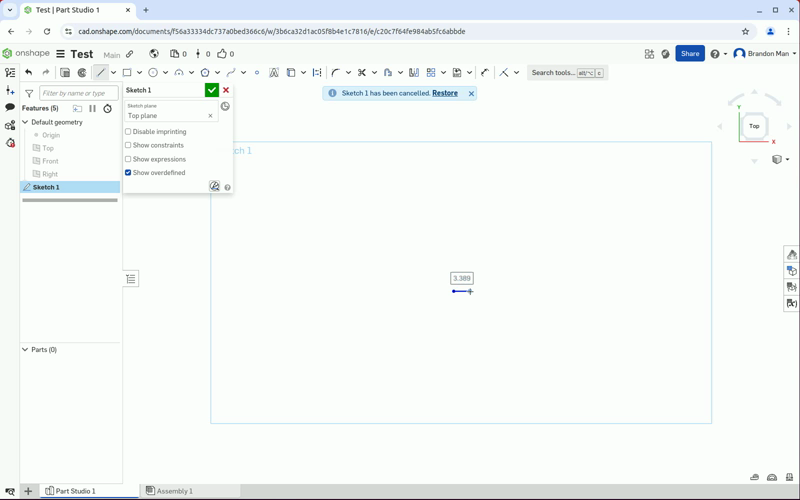
mouse_move(500, 291)
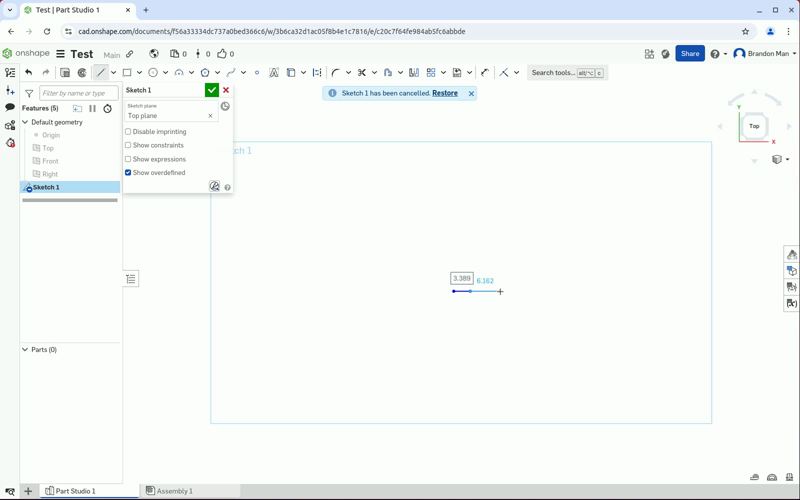
mouse_move(470, 272)
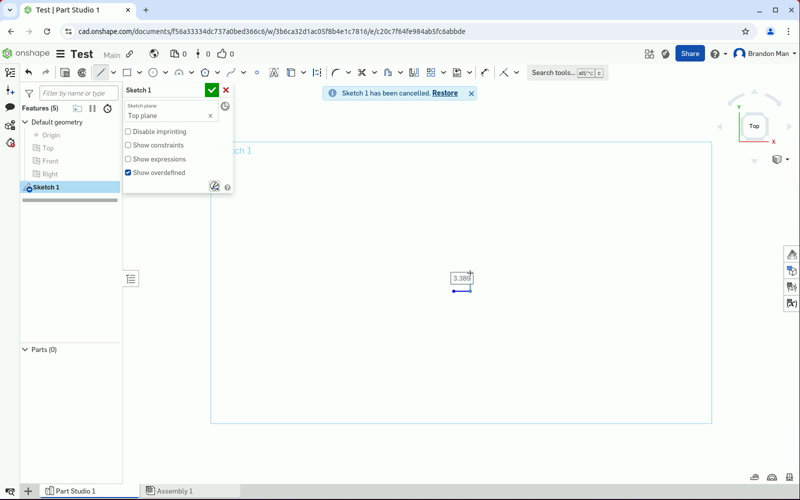
click(470, 272)
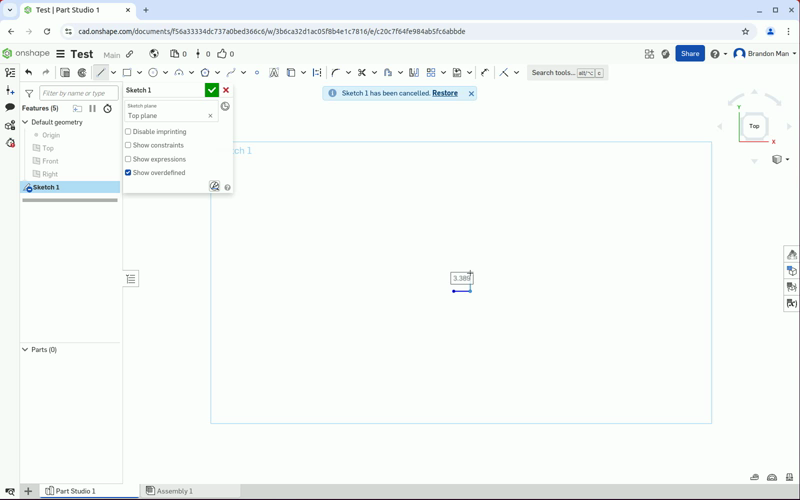
key_up(shift)
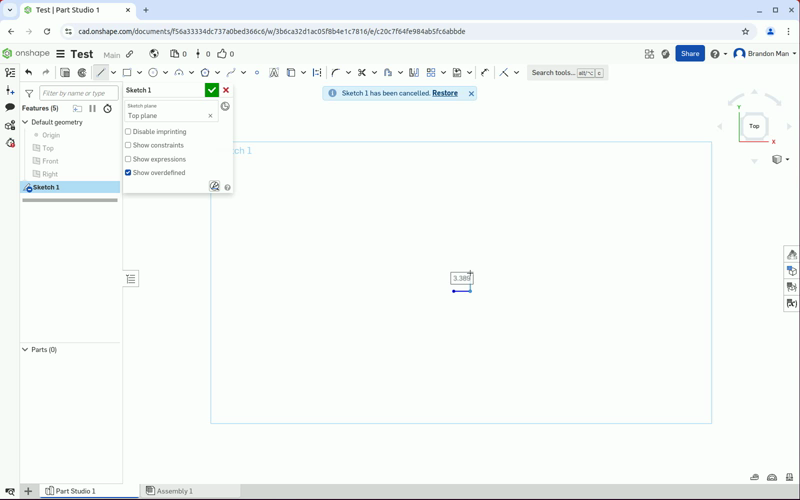
key_down(shift)
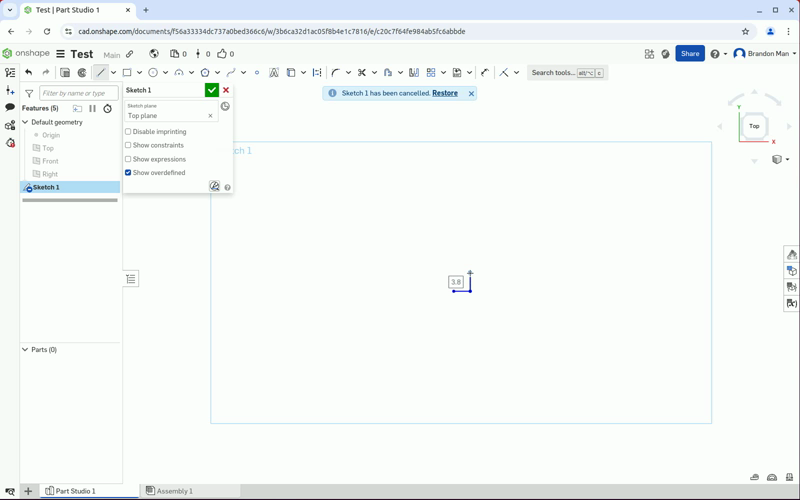
mouse_move(500, 272)
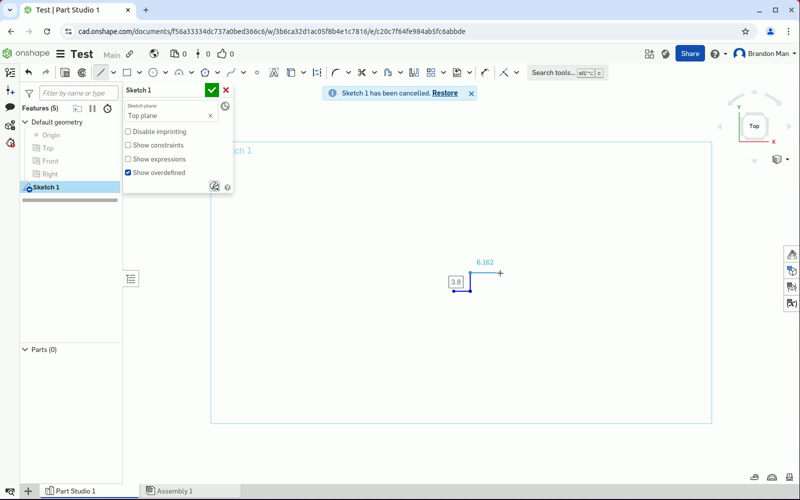
mouse_move(453, 272)
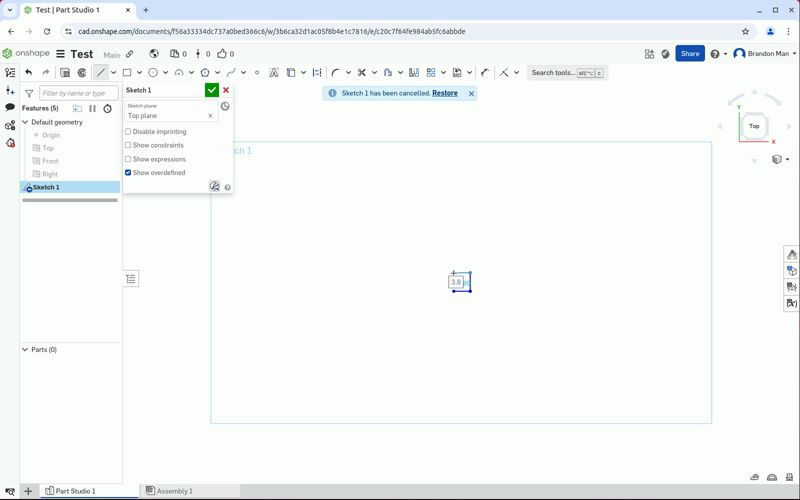
click(453, 272)
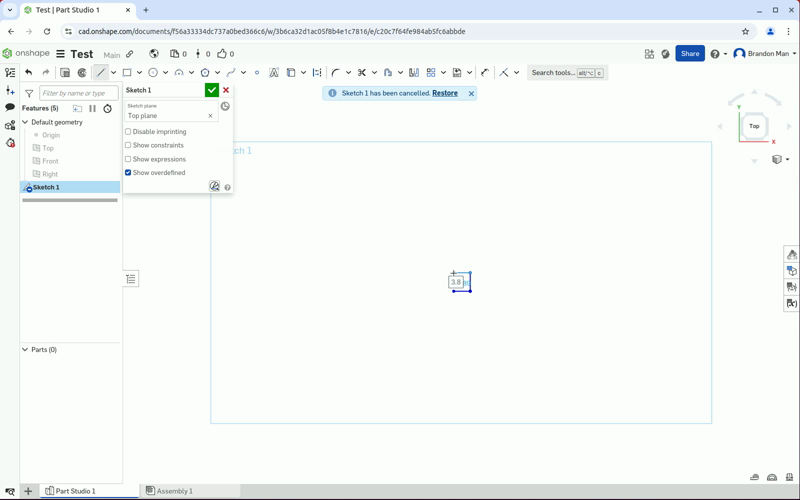
key_up(shift)
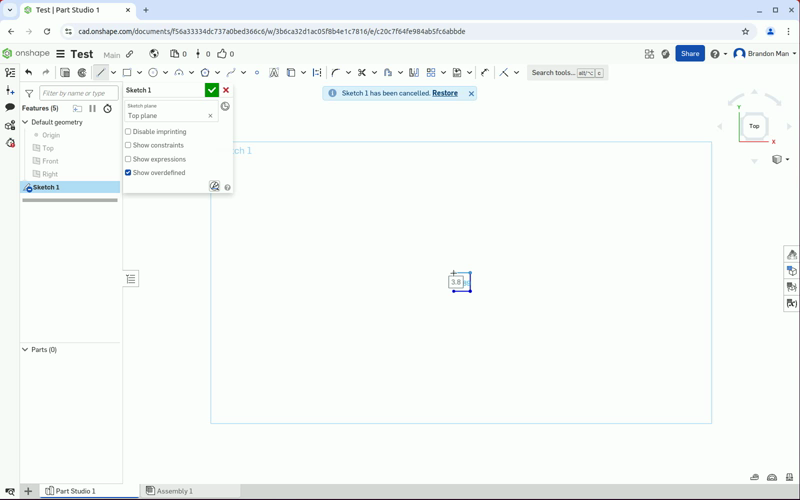
mouse_move(483, 272)
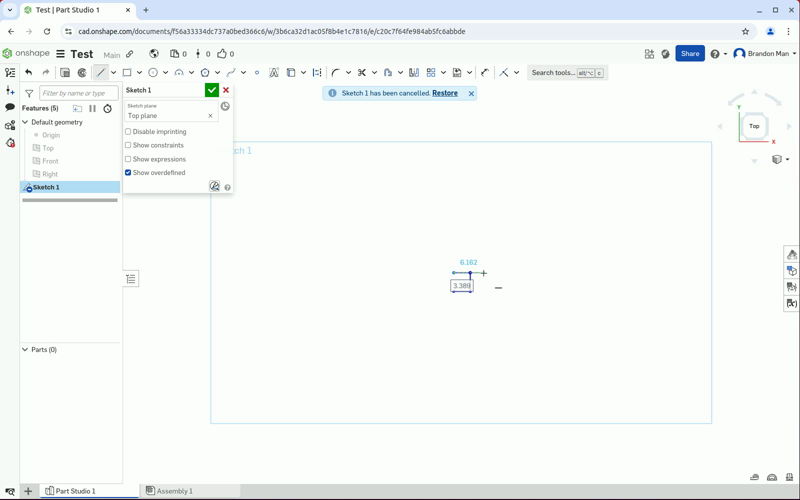
key_down(shift)
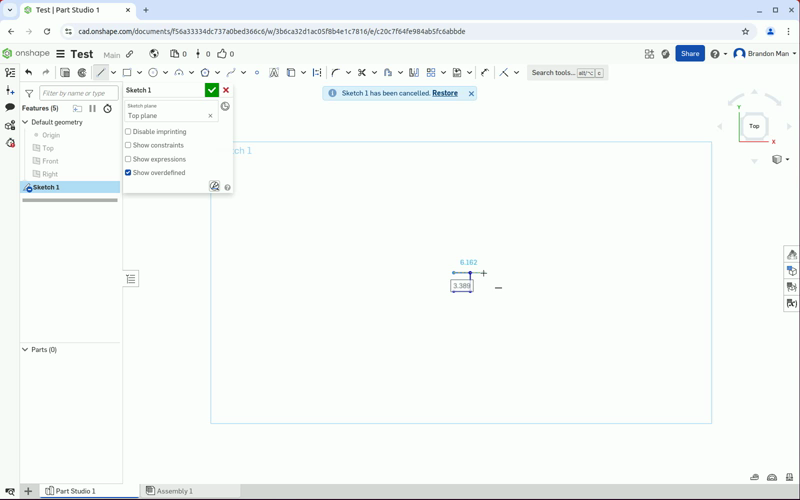
mouse_move(453, 291)
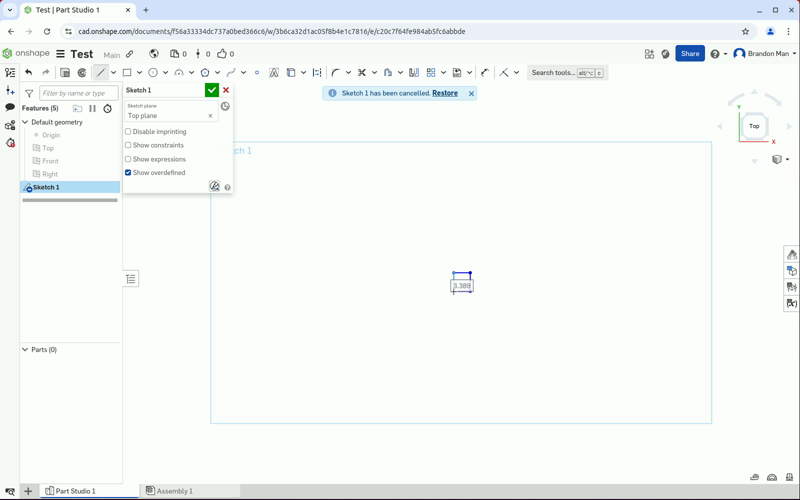
key_up(shift)
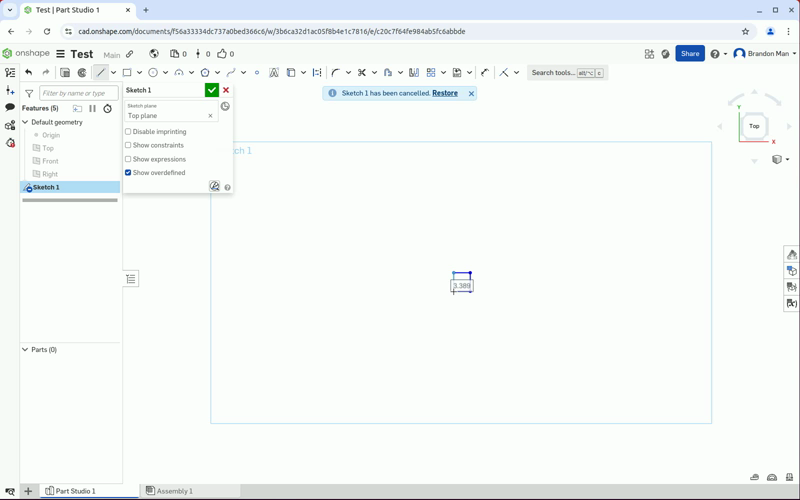
click(453, 291)
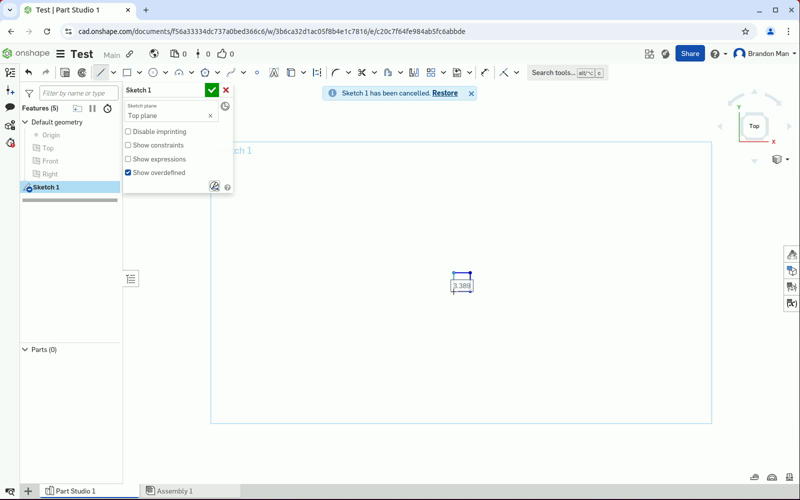
key(esc)
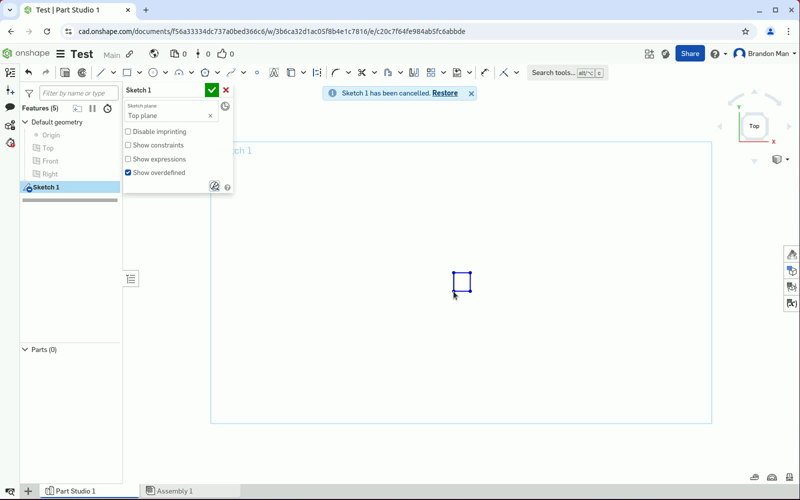
key(l)
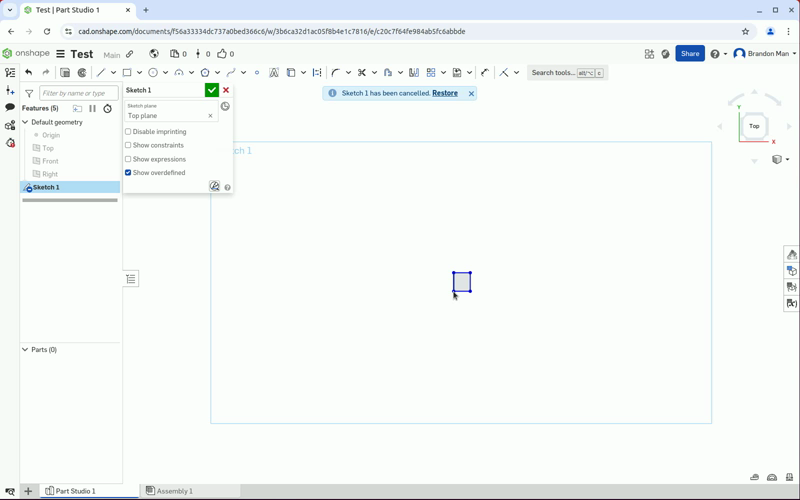
key_down(shift)
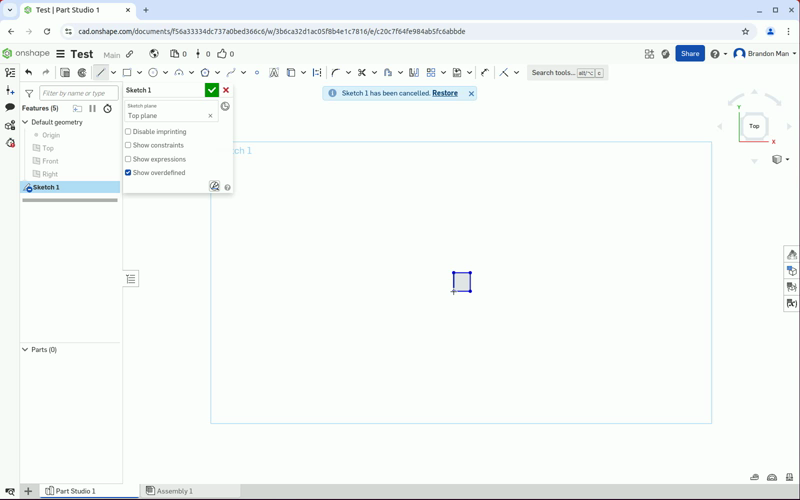
mouse_move(456, 287)
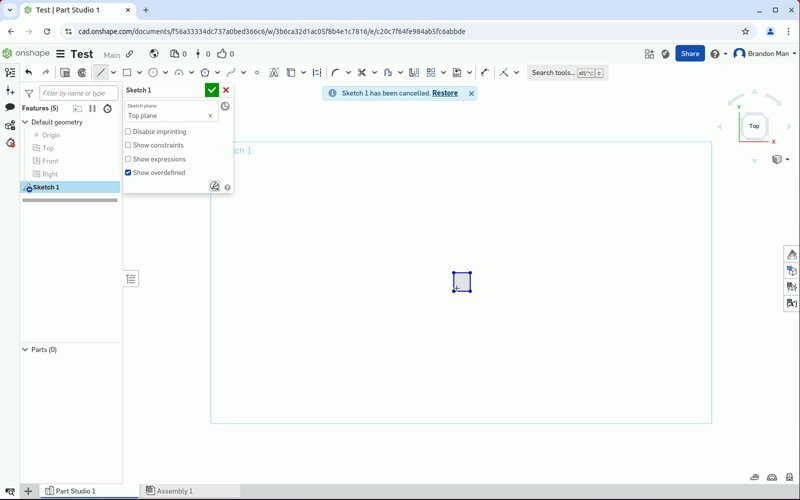
click(456, 287)
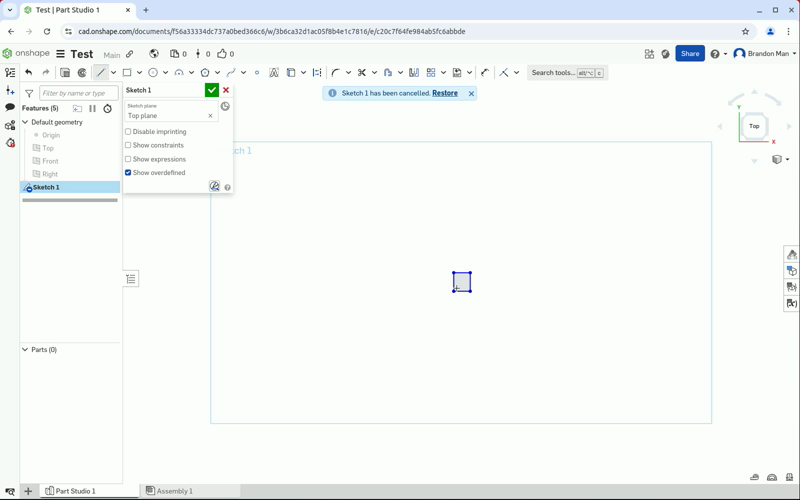
key_up(shift)
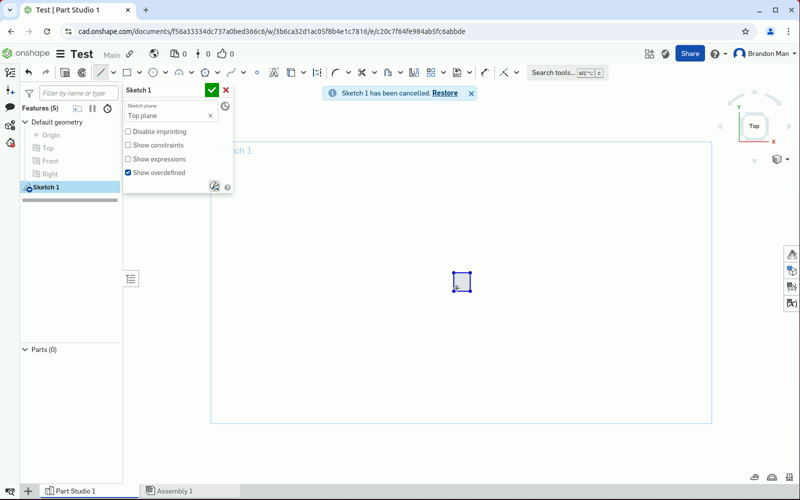
key_down(shift)
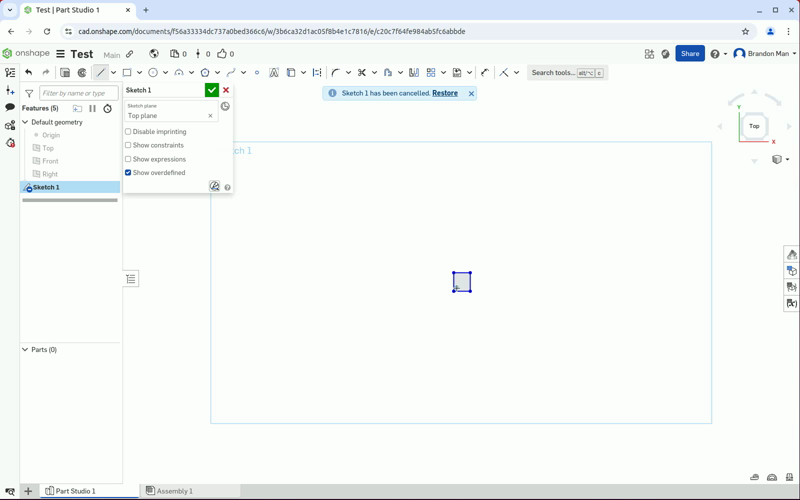
mouse_move(486, 287)
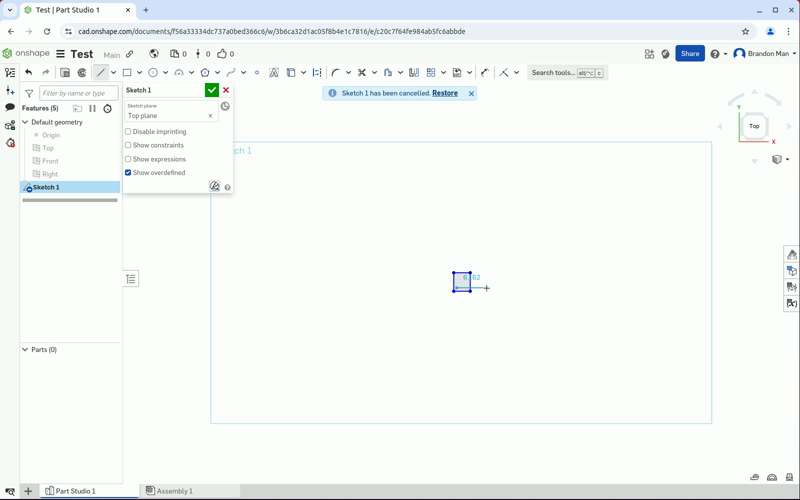
mouse_move(466, 287)
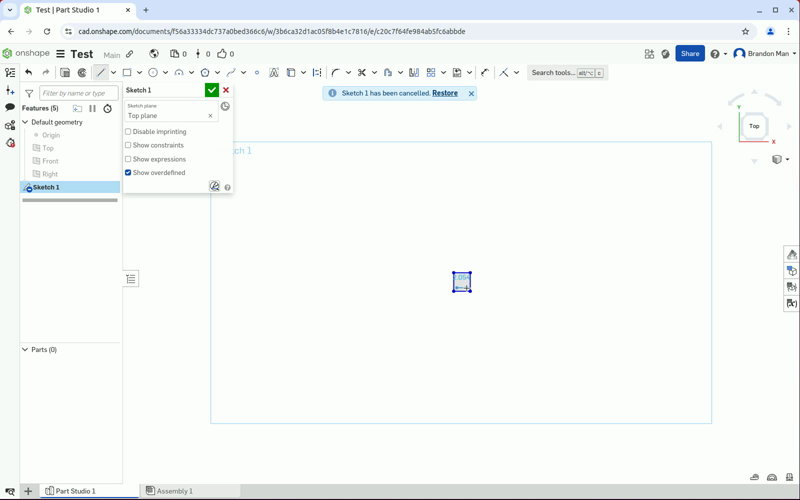
click(466, 287)
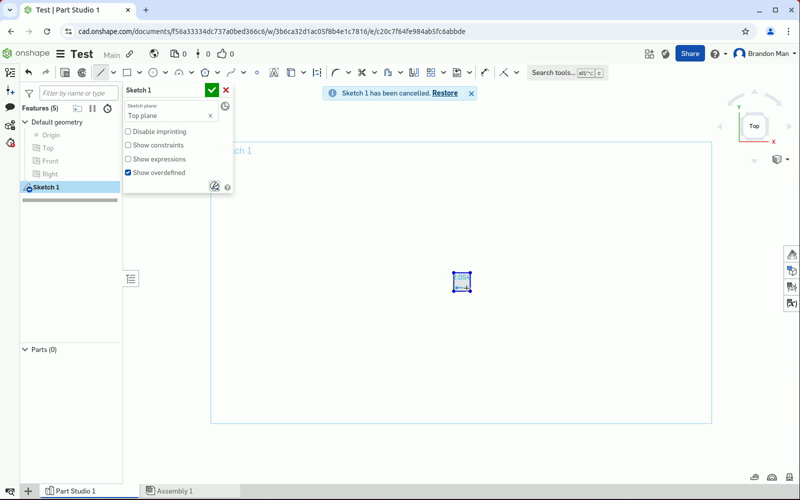
key_up(shift)
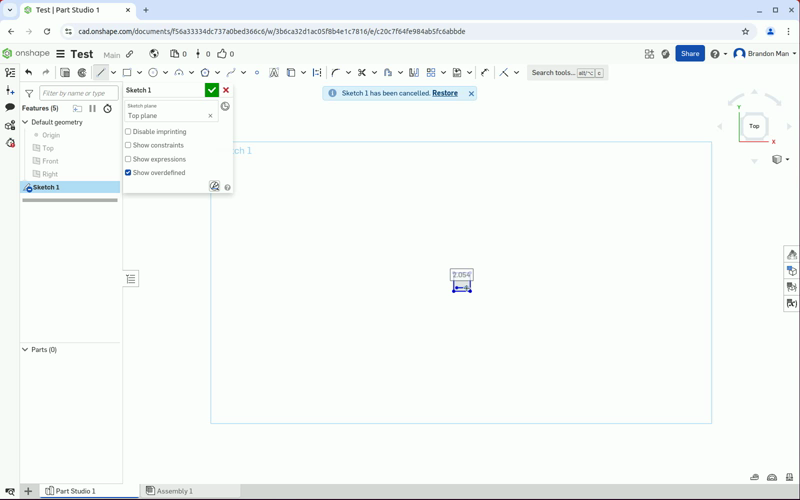
key_down(shift)
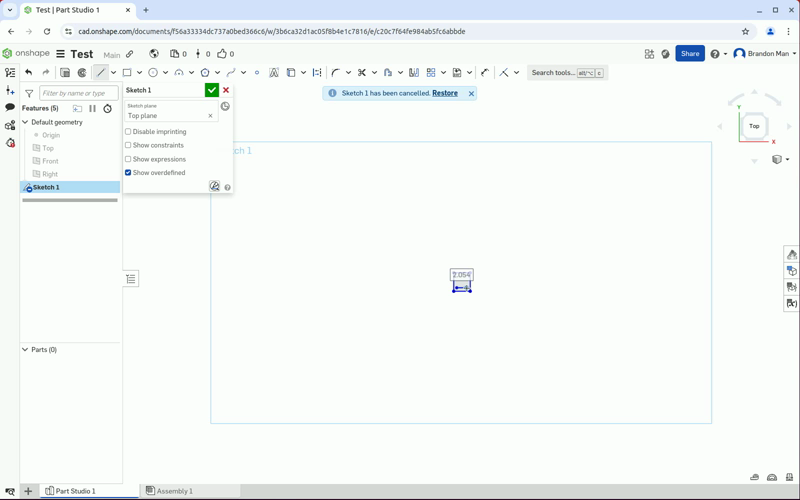
mouse_move(496, 287)
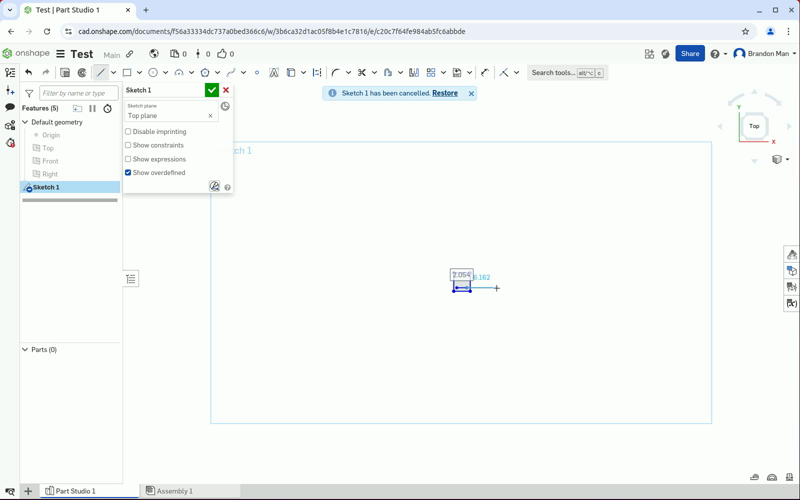
mouse_move(466, 276)
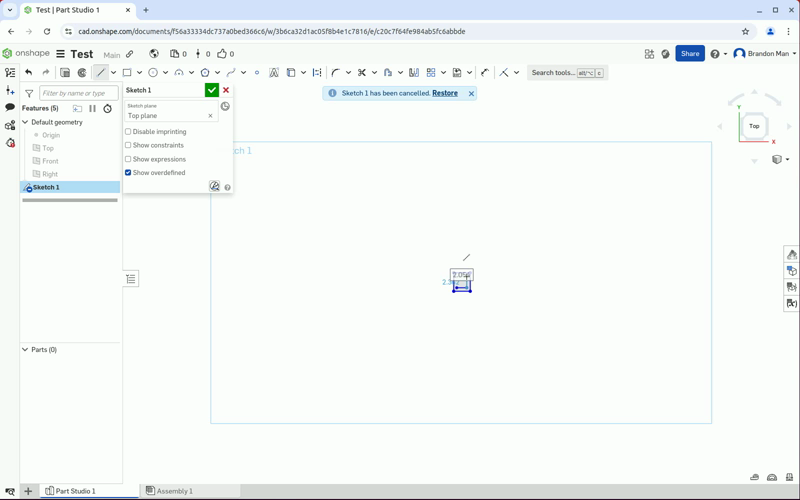
click(466, 276)
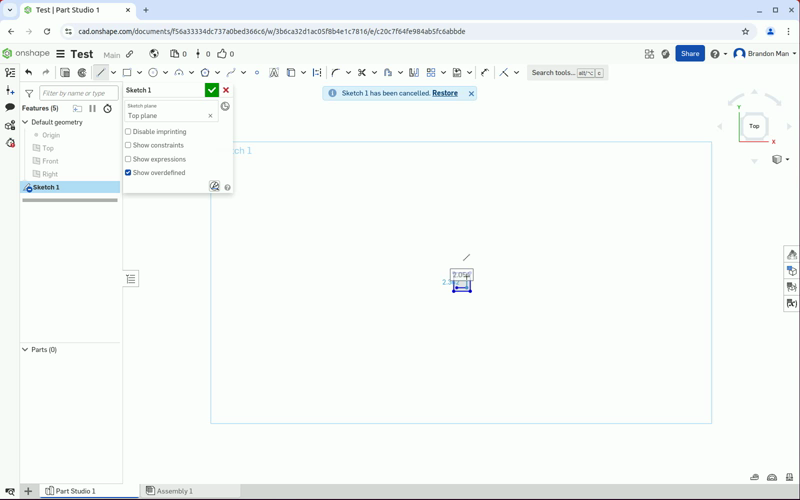
key_up(shift)
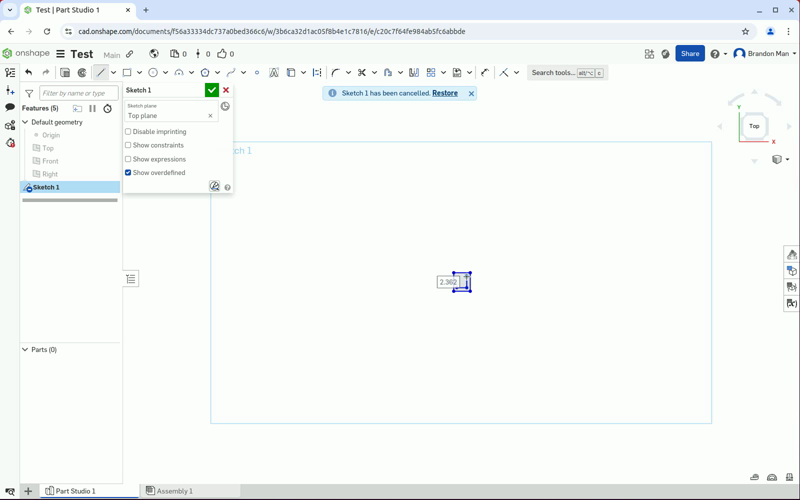
key_down(shift)
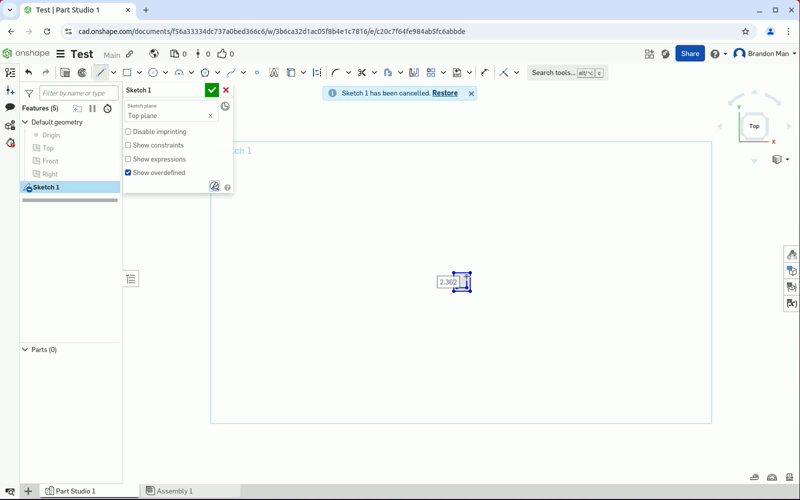
mouse_move(496, 276)
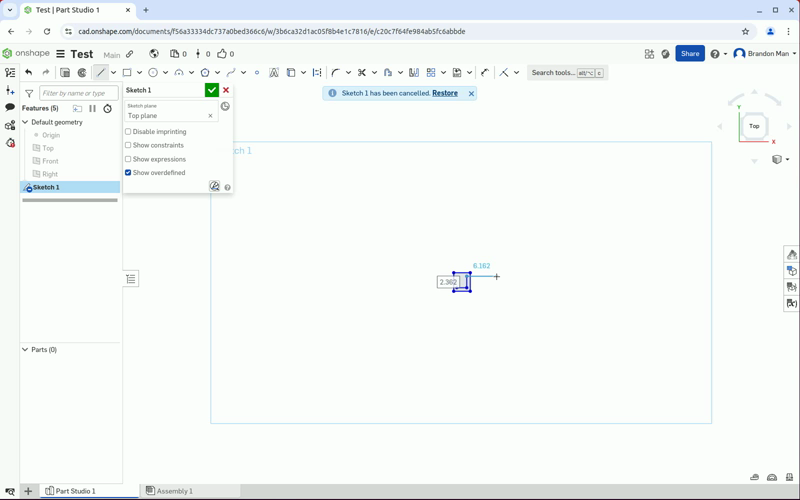
mouse_move(456, 276)
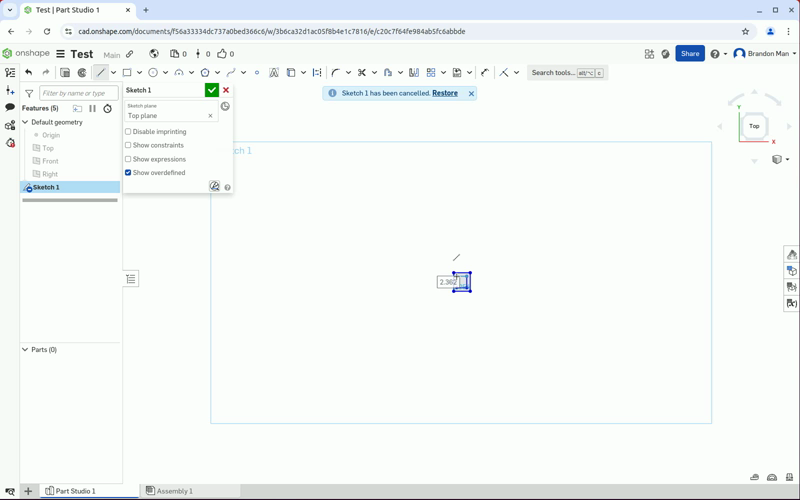
click(456, 276)
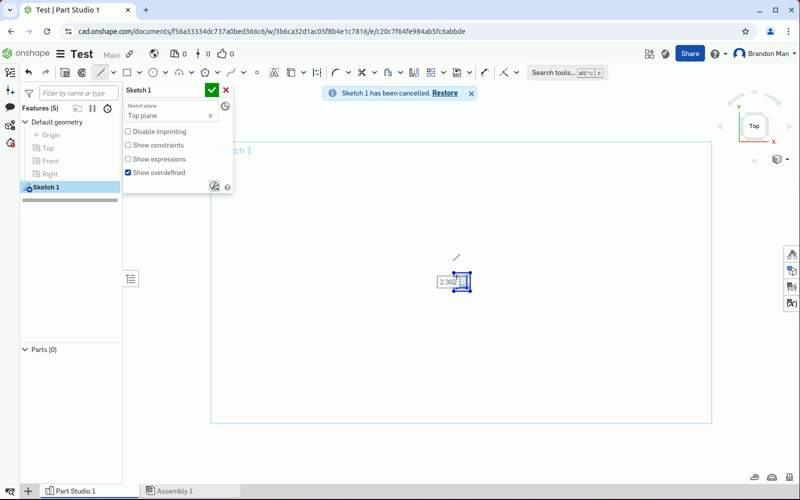
key_up(shift)
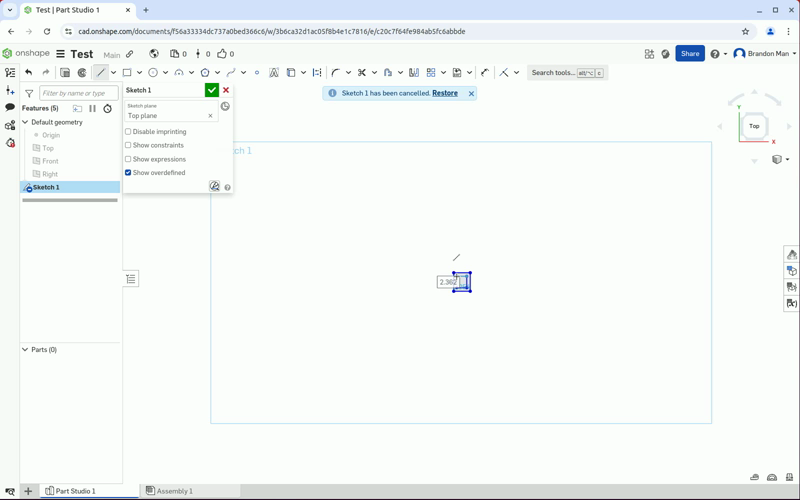
mouse_move(486, 276)
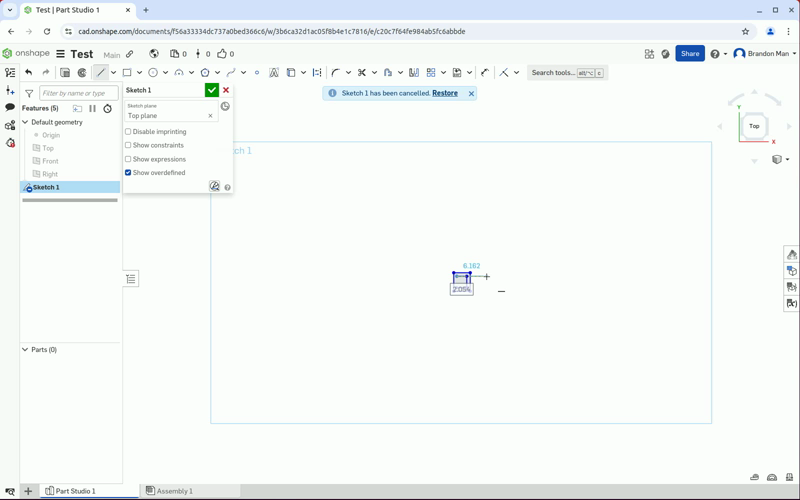
key_down(shift)
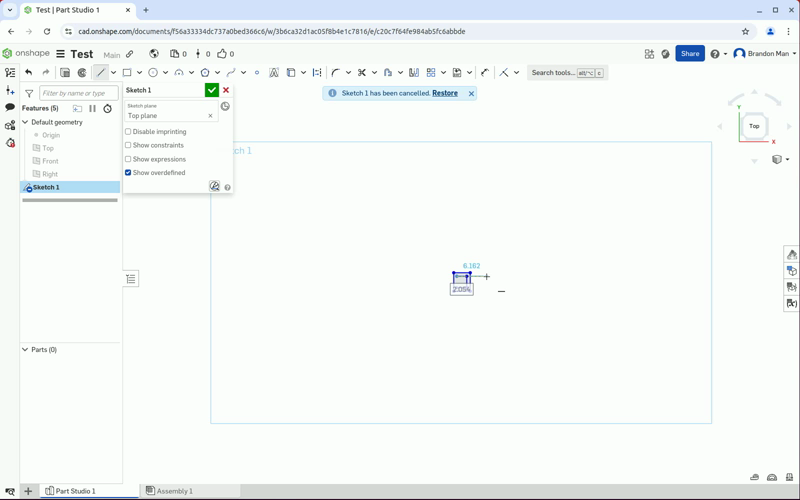
mouse_move(456, 287)
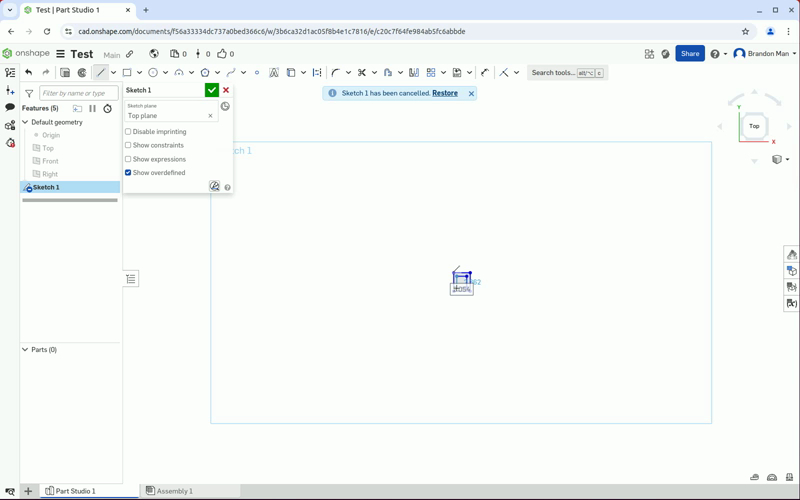
key_up(shift)
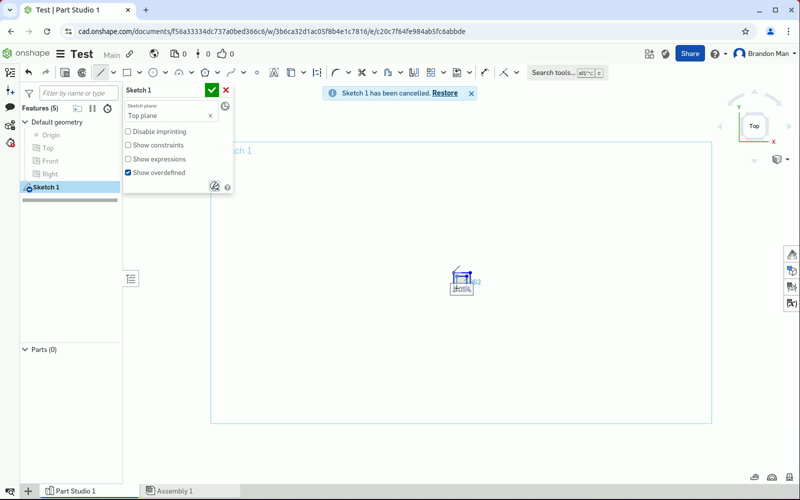
click(456, 287)
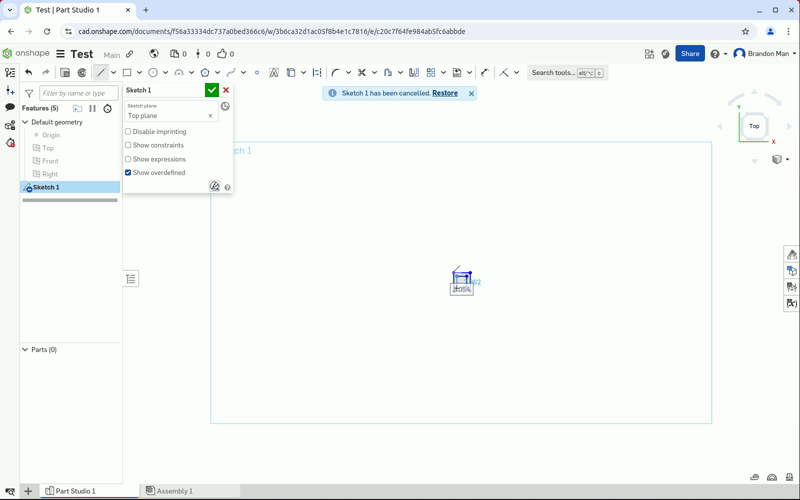
key(esc)
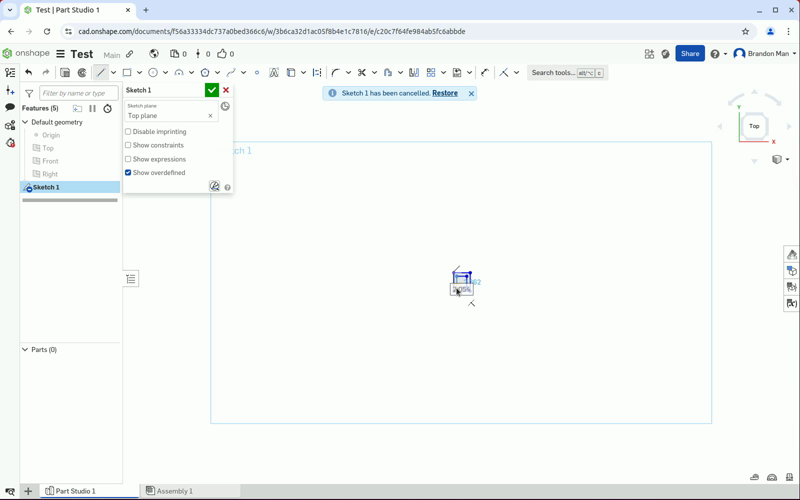
mouse_move(463, 288)
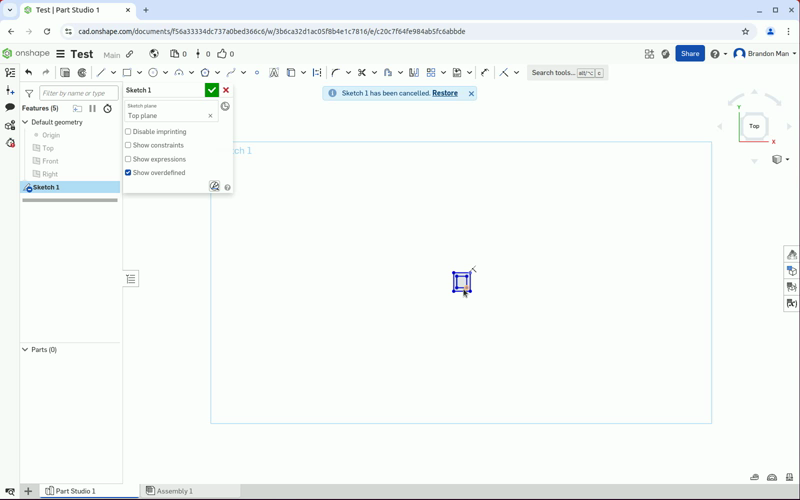
scroll(6)
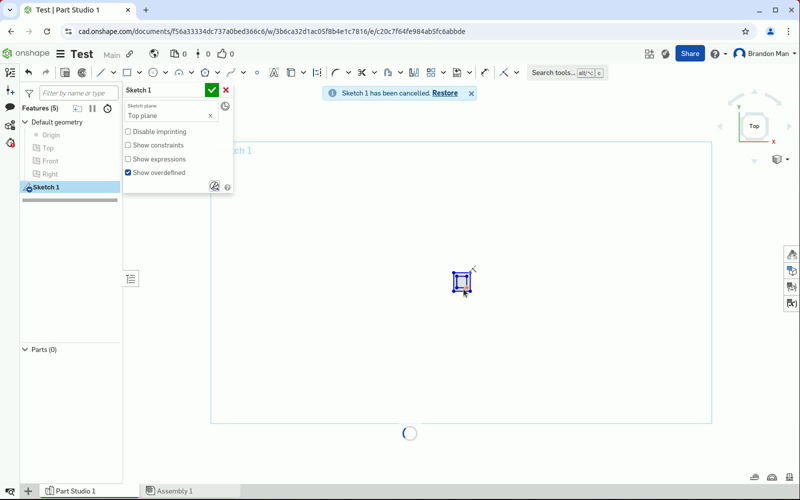
scroll(6)
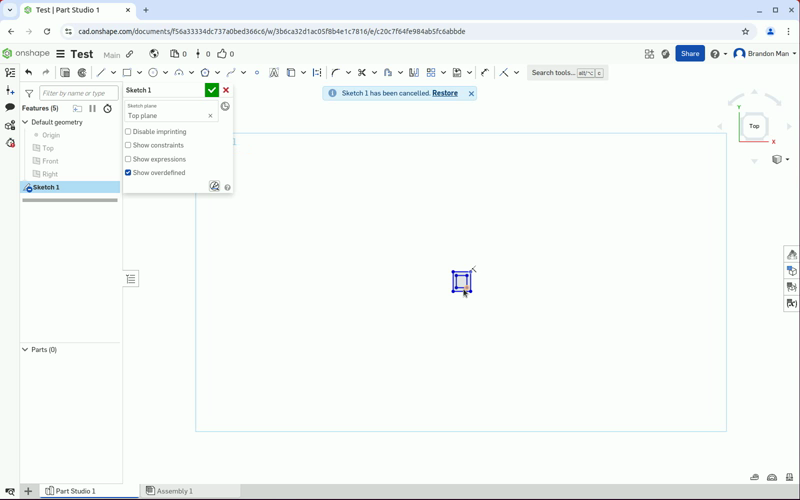
scroll(6)
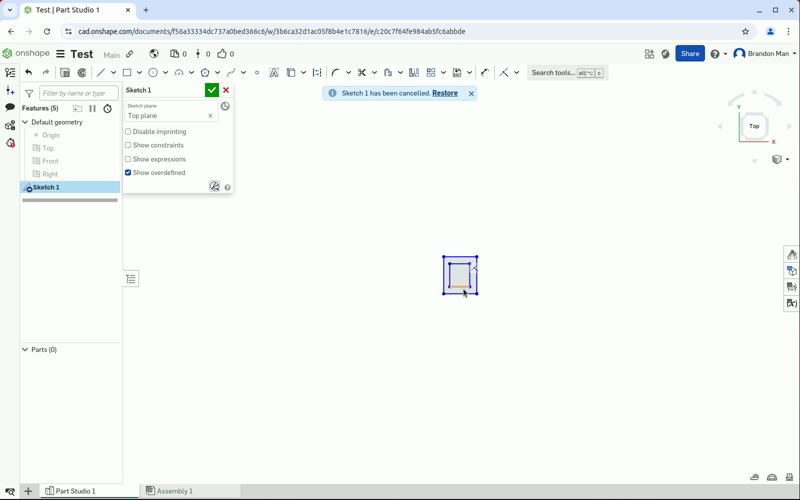
scroll(6)
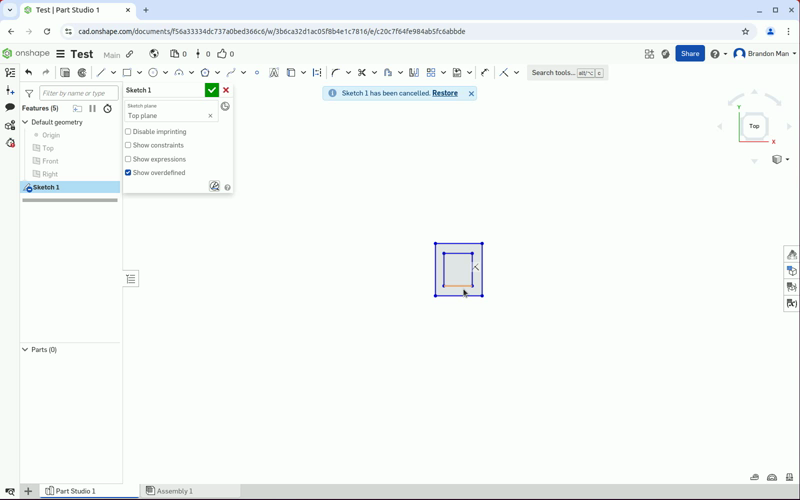
scroll(6)
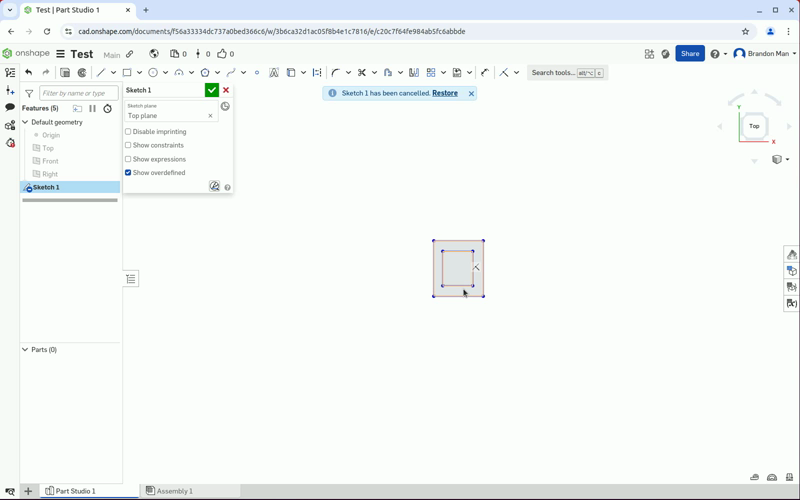
scroll(6)
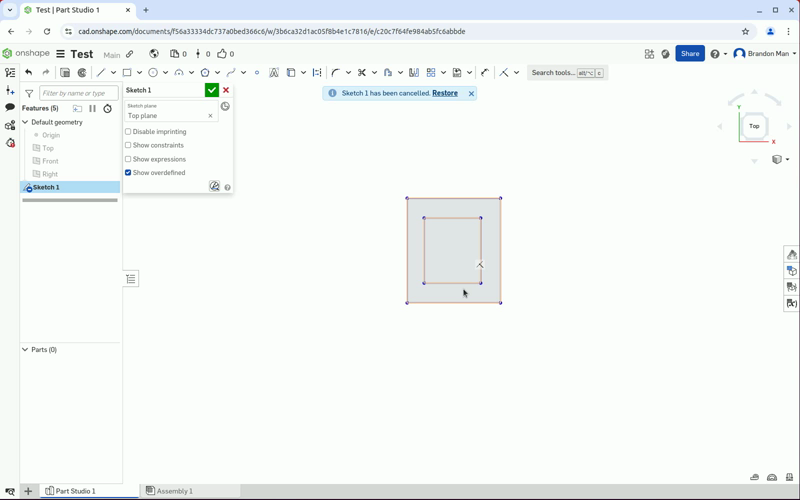
scroll(6)
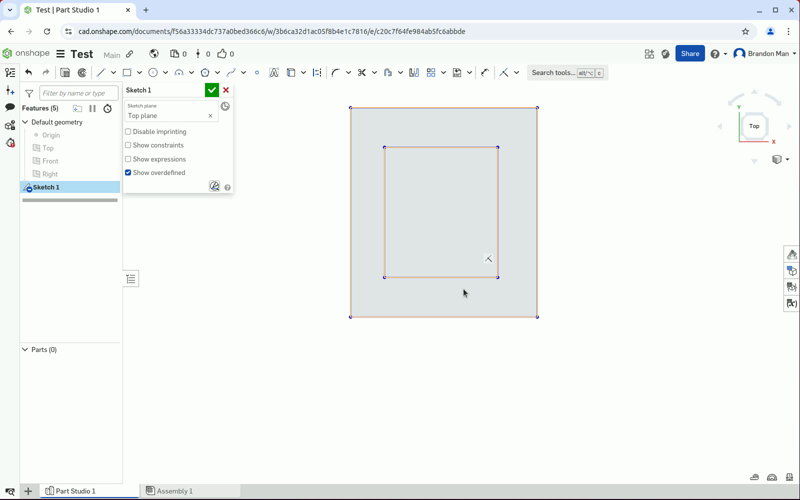
click(463, 288)
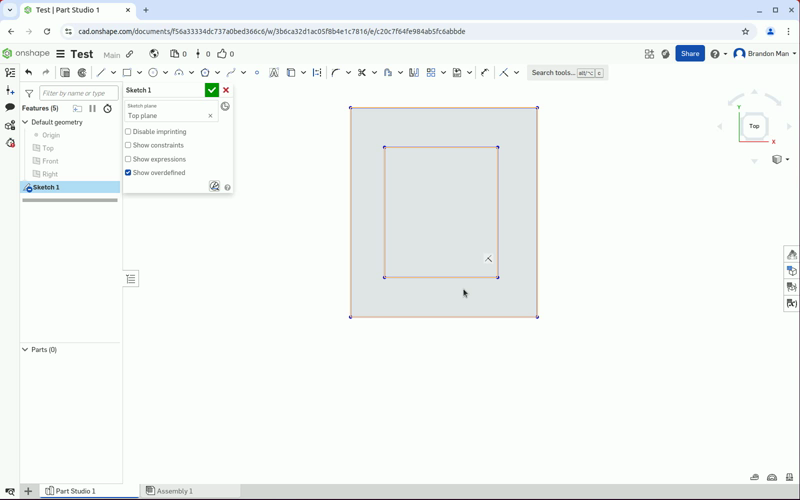
scroll(-6)
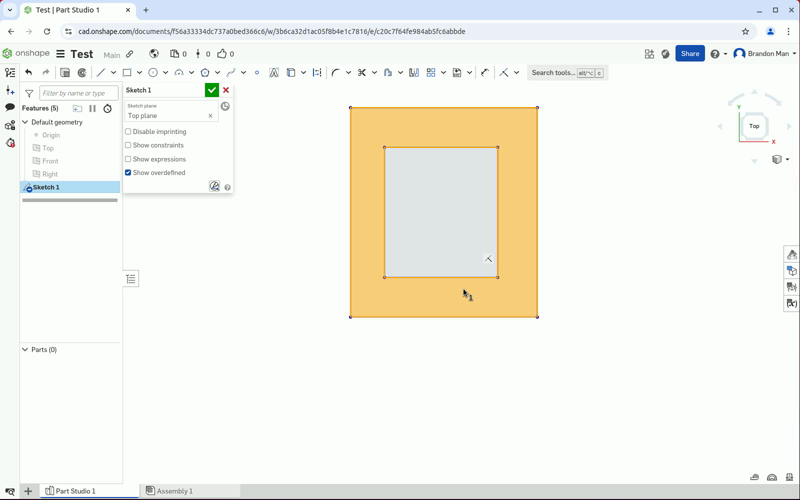
scroll(-6)
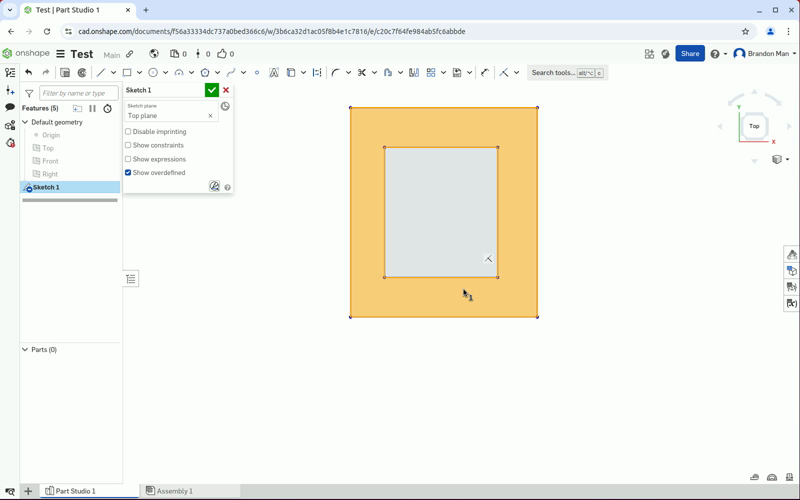
scroll(-6)
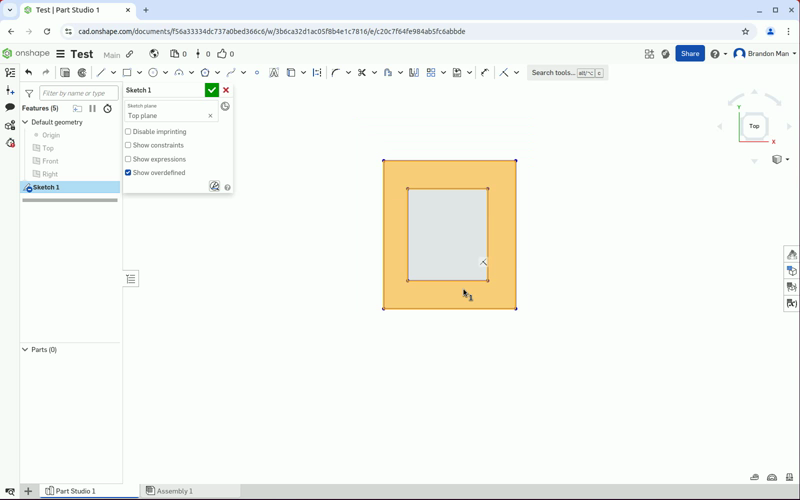
scroll(-6)
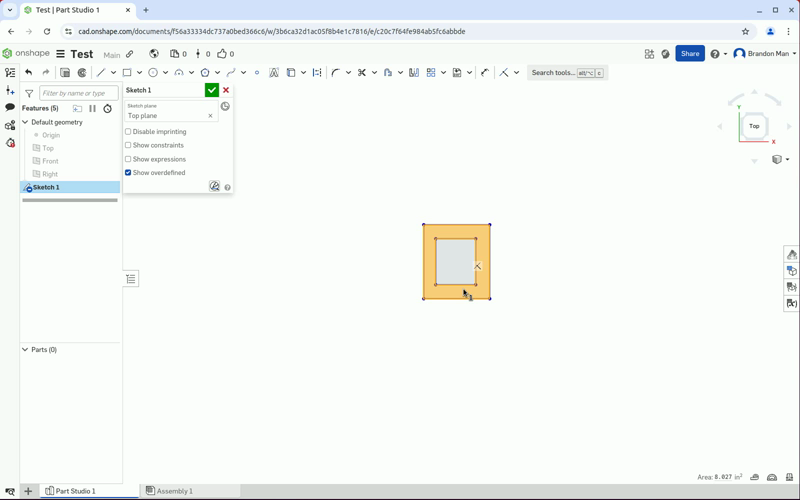
scroll(-6)
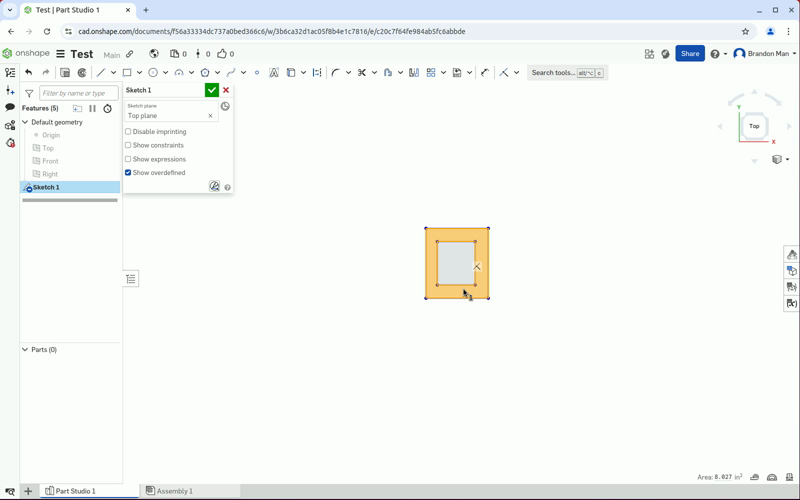
scroll(-6)
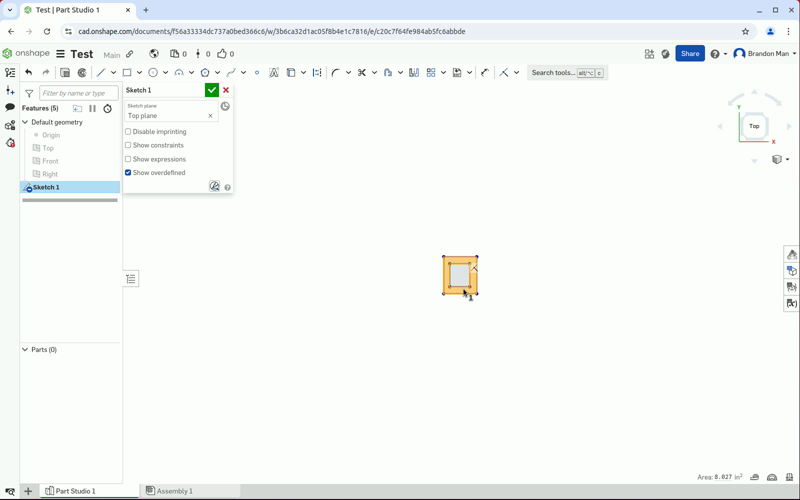
scroll(-6)
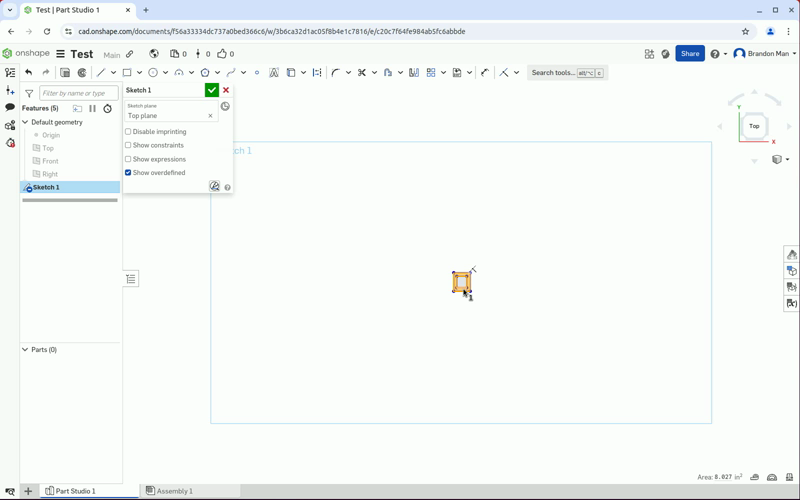
mouse_move(73, 352)
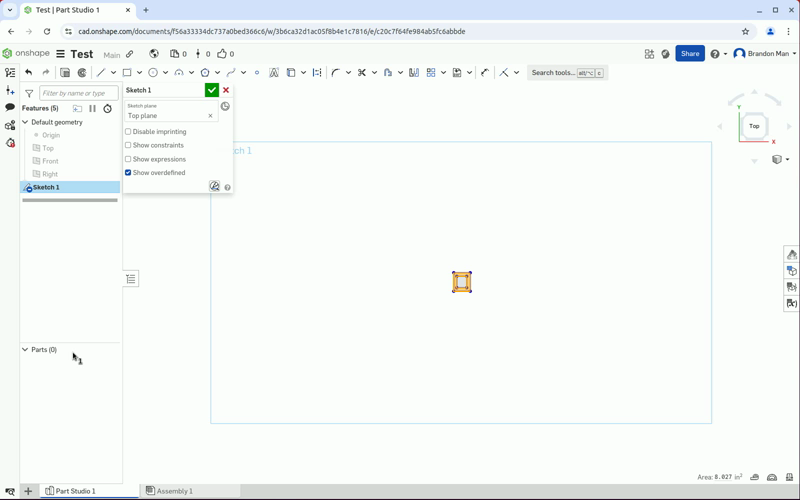
key(shift+y)
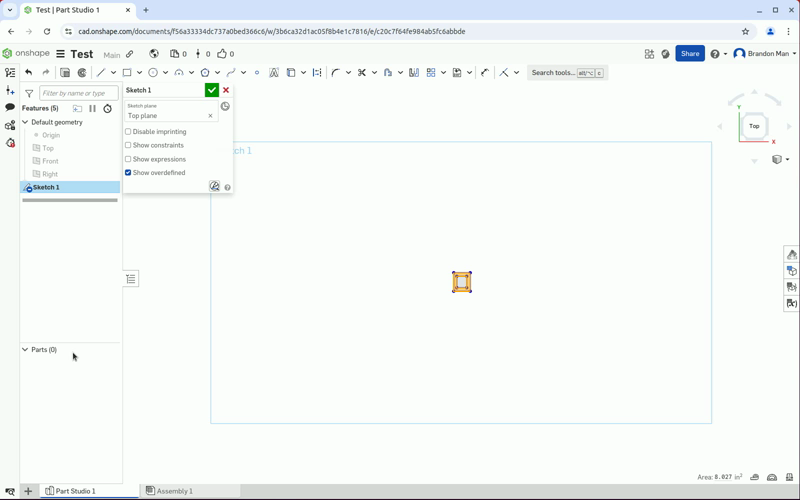
key(shift+e)
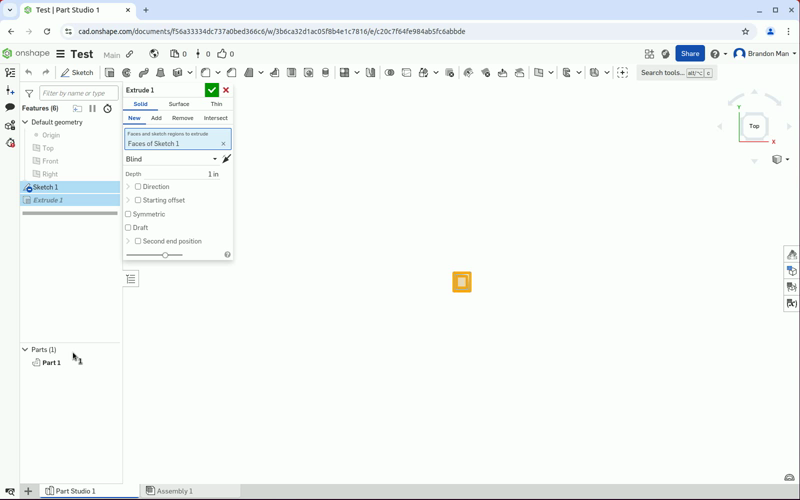
mouse_move(143, 106)
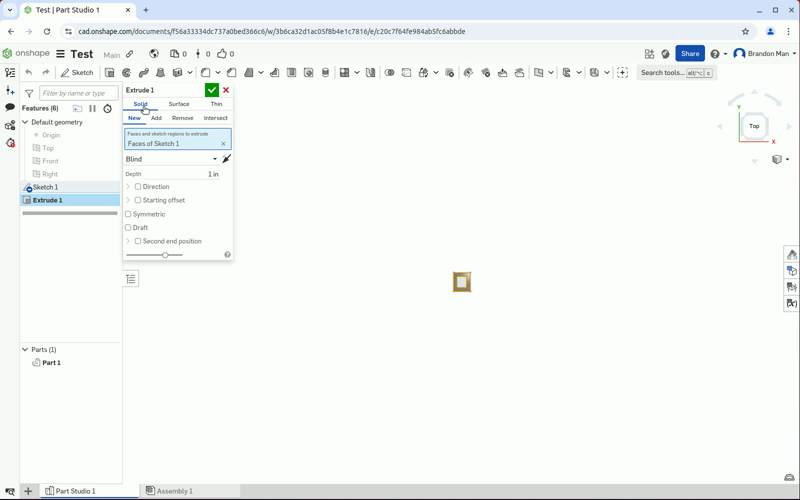
click(143, 106)
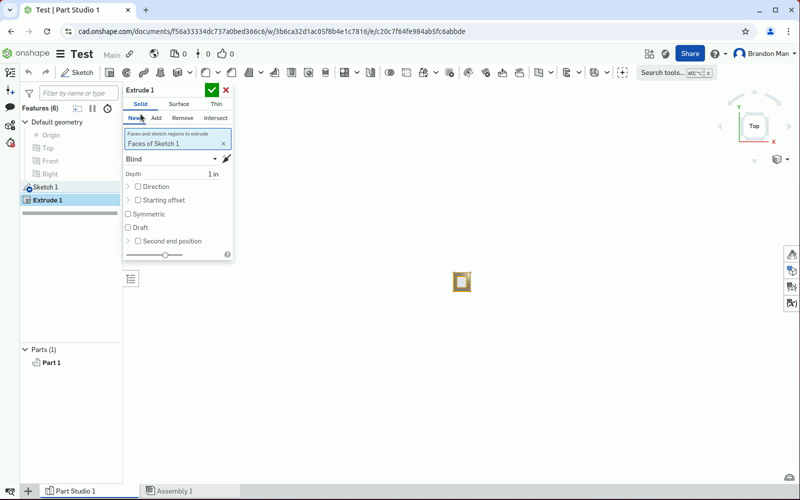
mouse_move(137, 120)
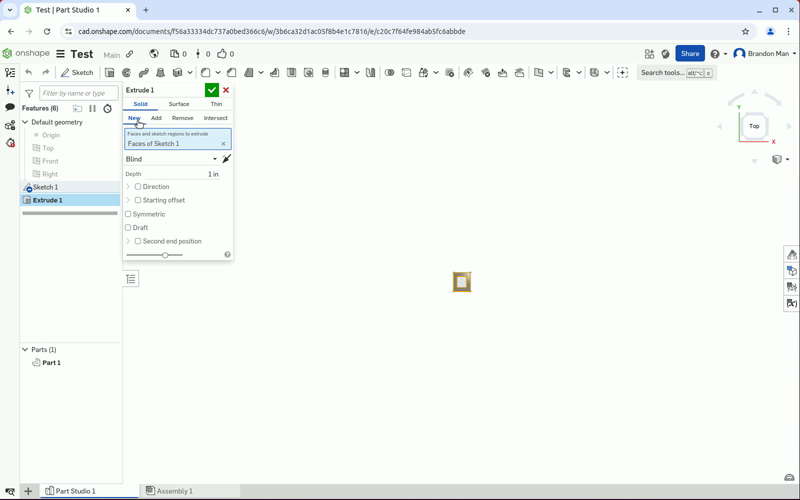
click(137, 120)
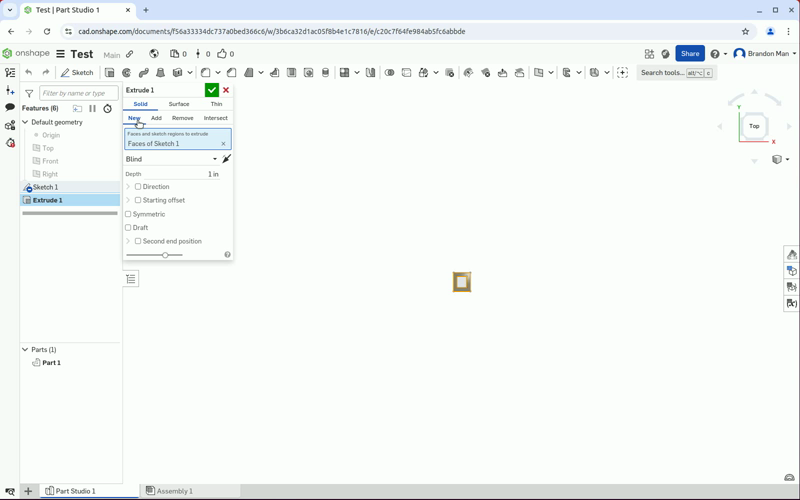
key(tab, 4)
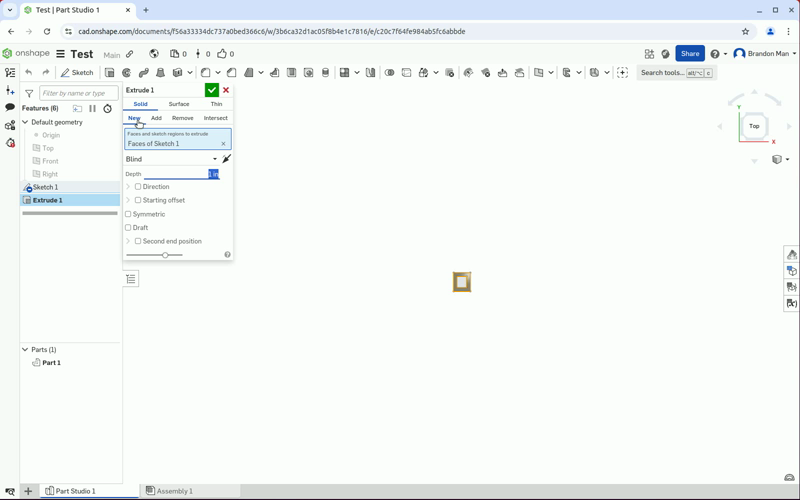
text(3.611)
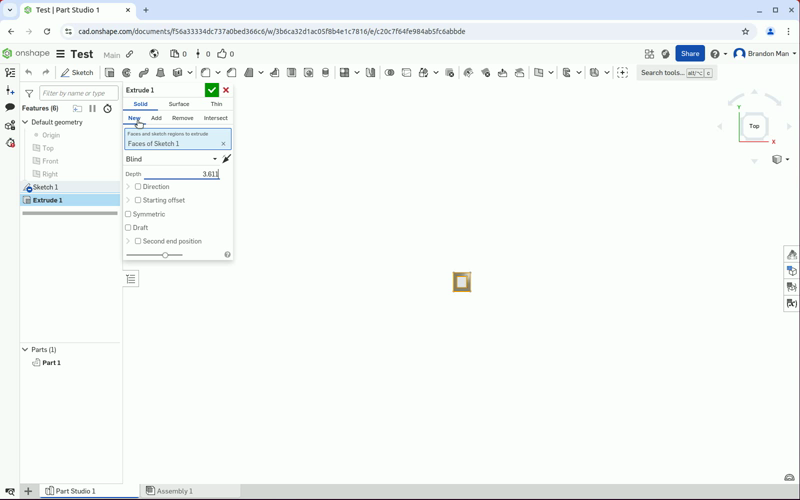
key(enter)
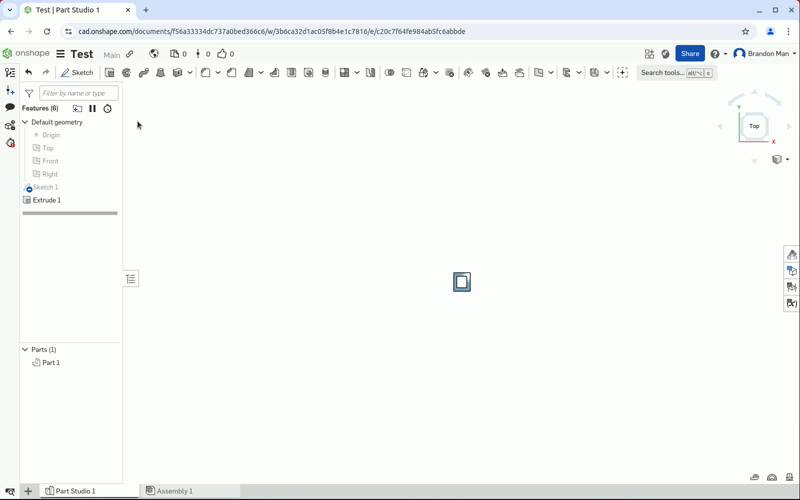
key(shift+h)
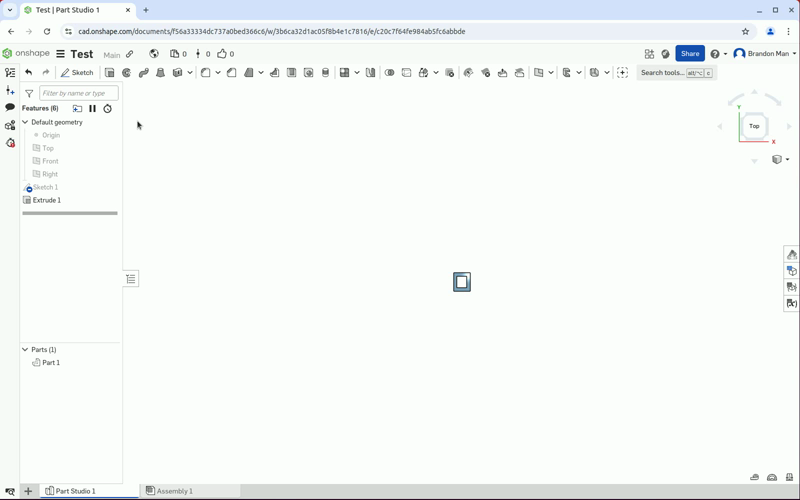
key(shift+h)
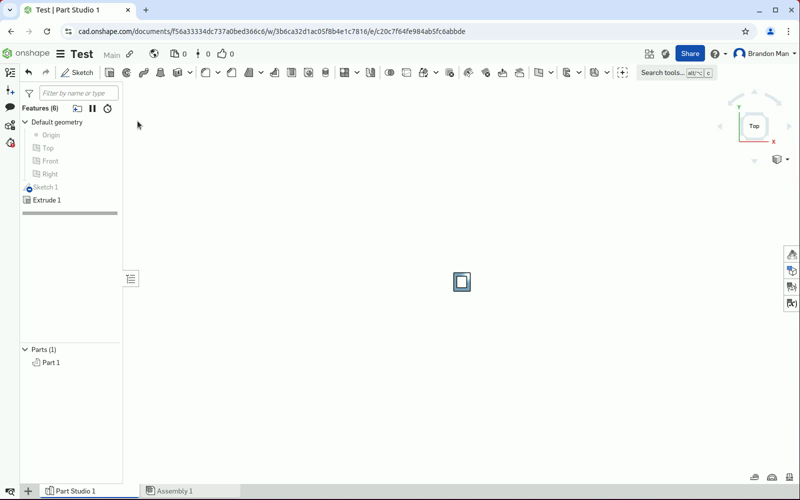
mouse_move(73, 189)
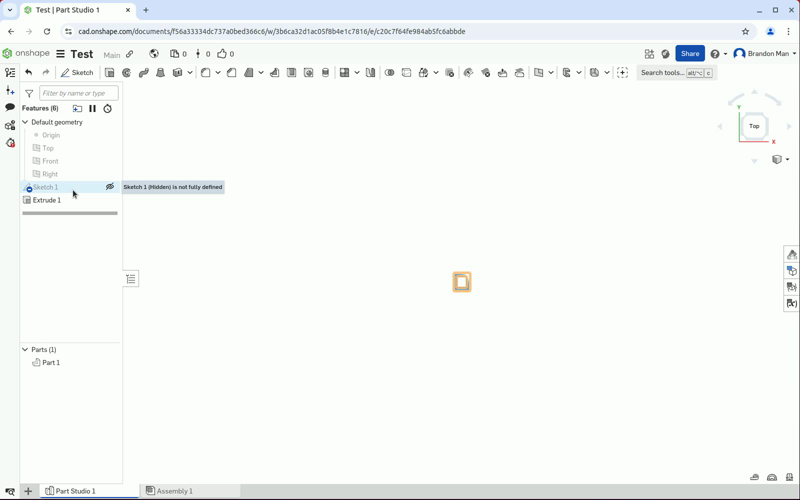
click(73, 189)
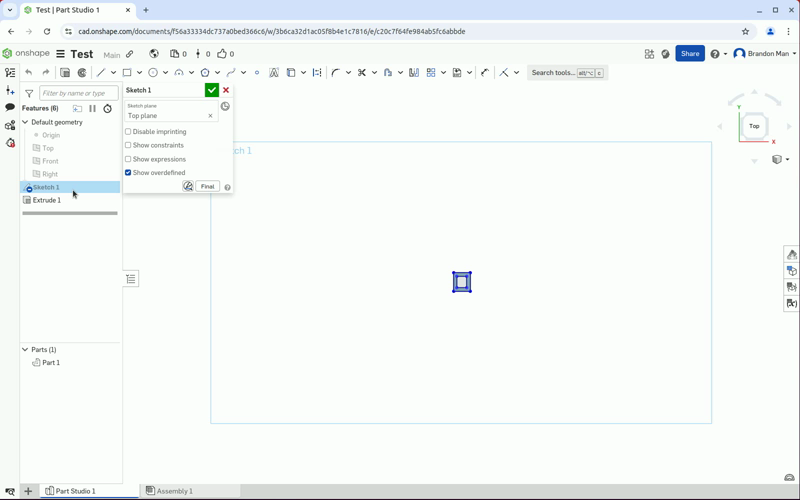
mouse_move(229, 92)
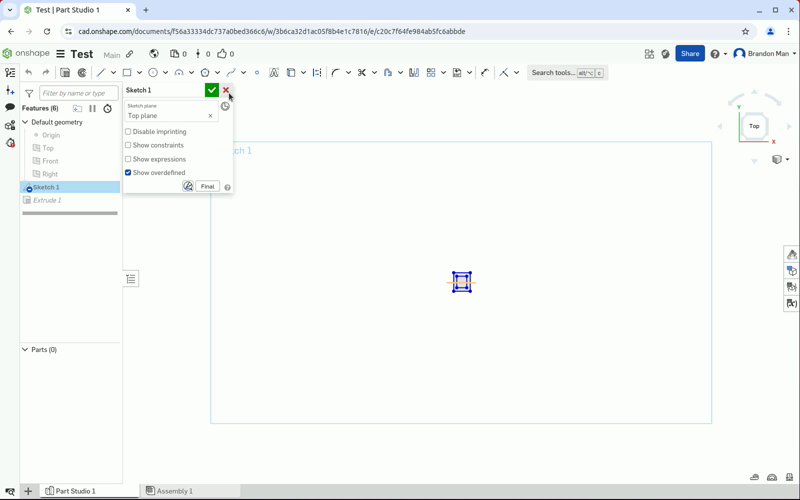
click(229, 92)
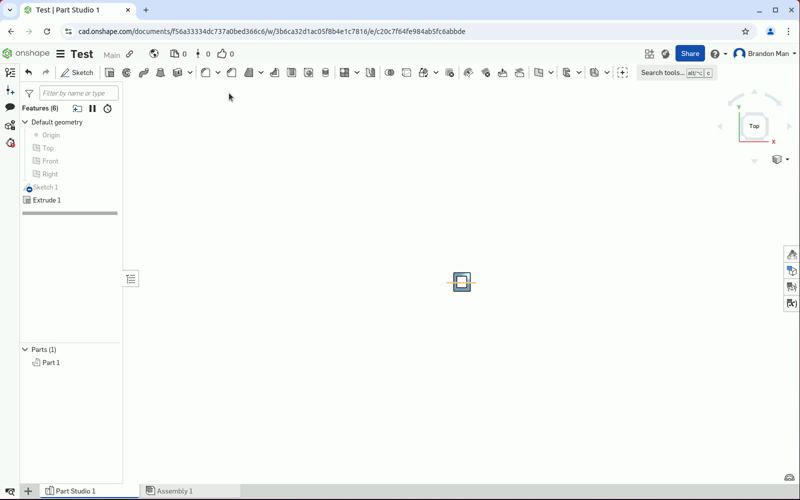
mouse_move(541, 75)
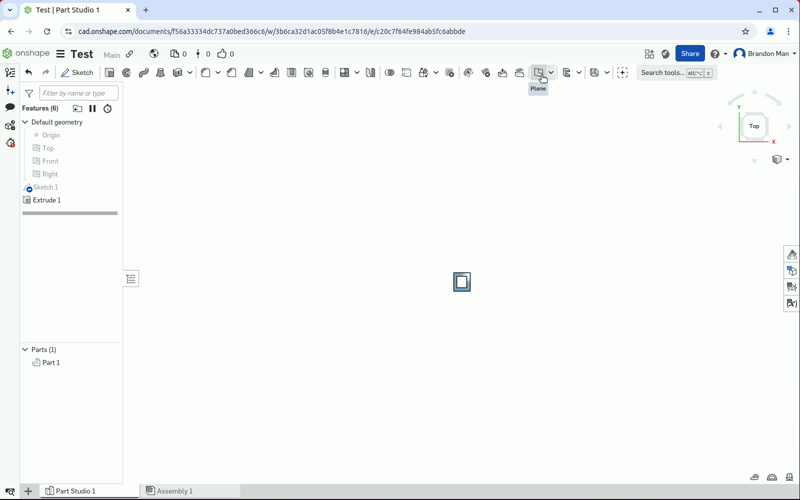
click(541, 75)
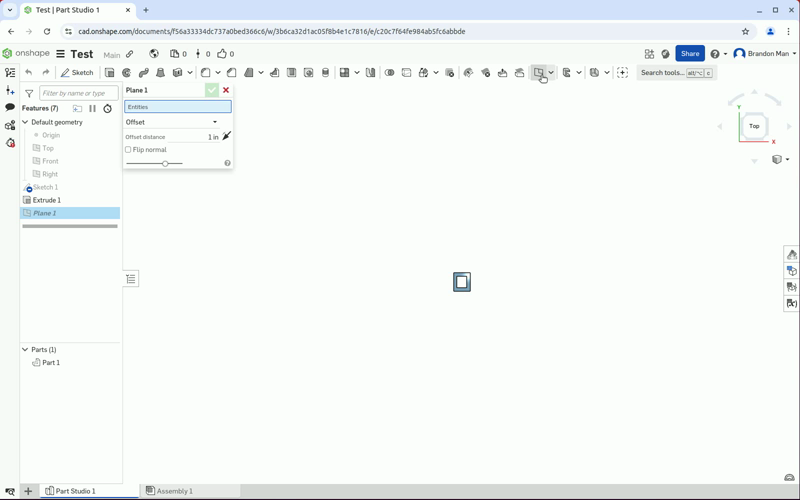
mouse_move(73, 150)
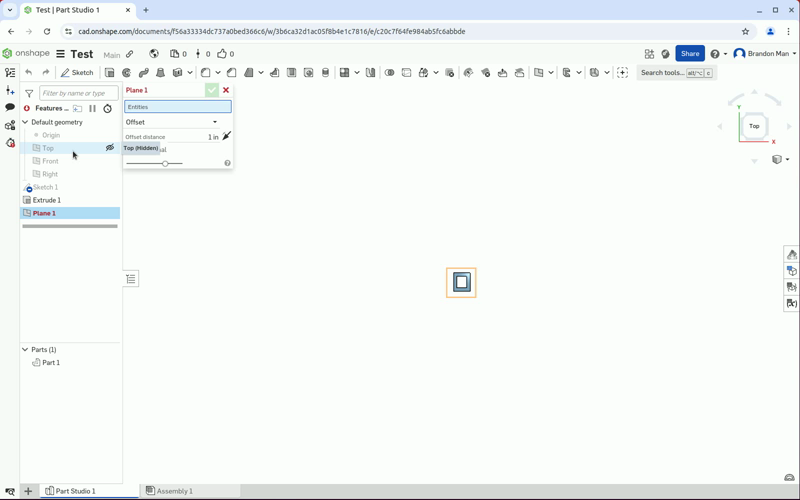
click(73, 150)
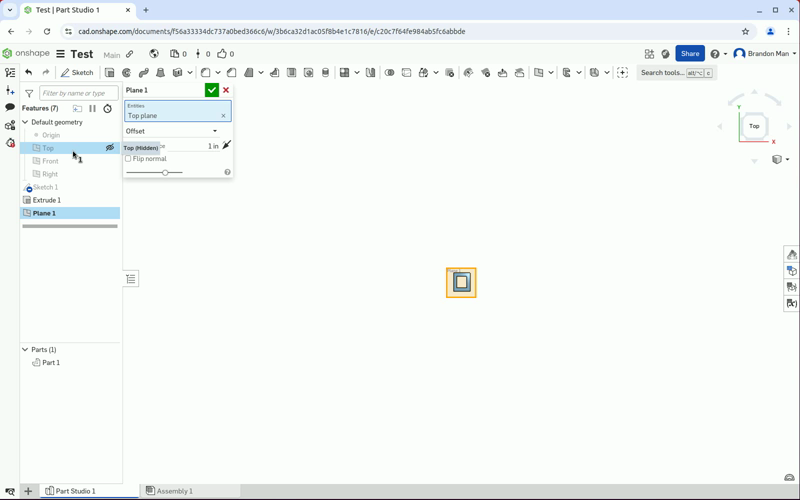
key(tab, 2)
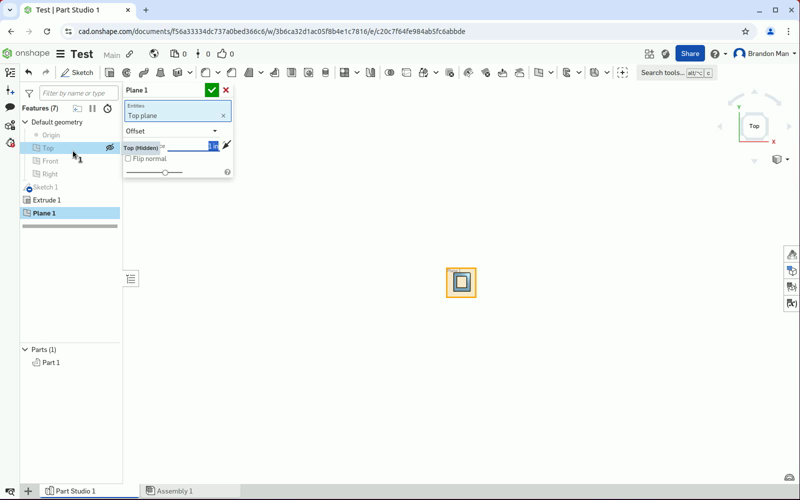
text(3.605)
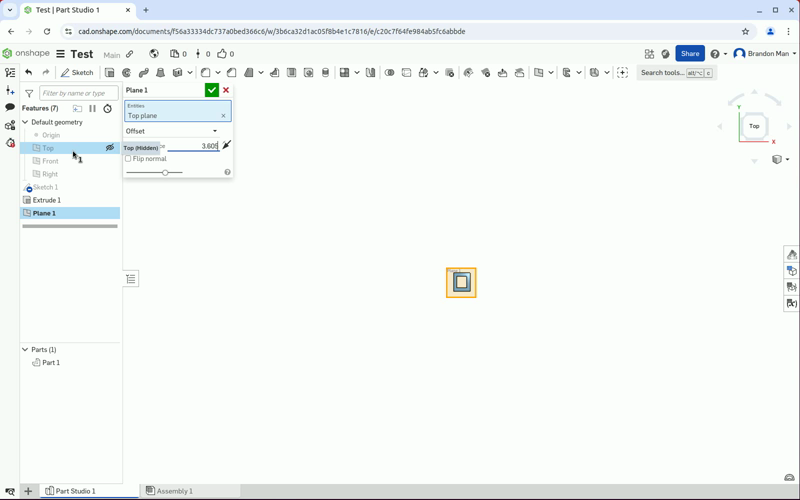
key(enter, 2)
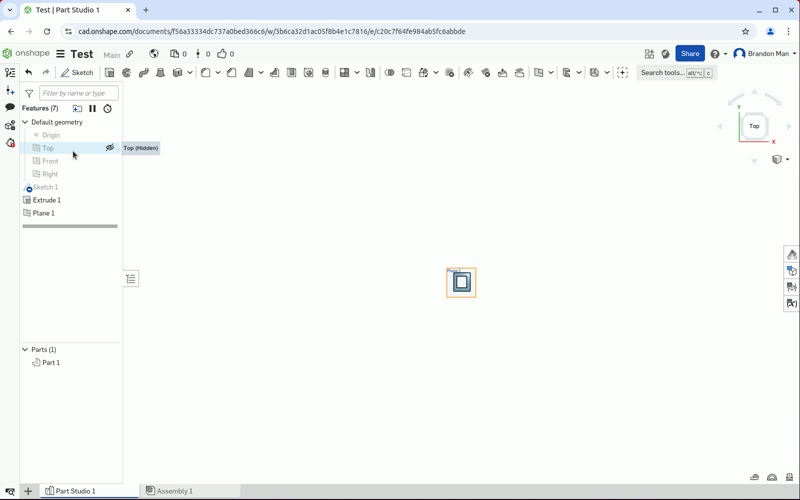
key(shift+s)
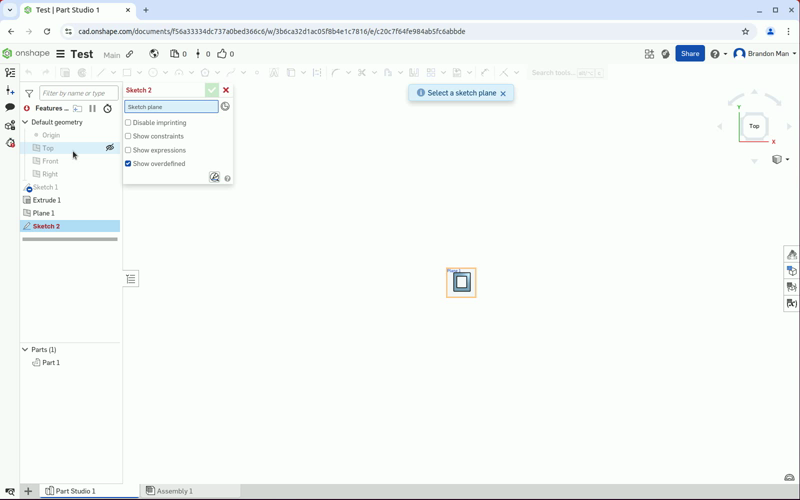
mouse_move(73, 215)
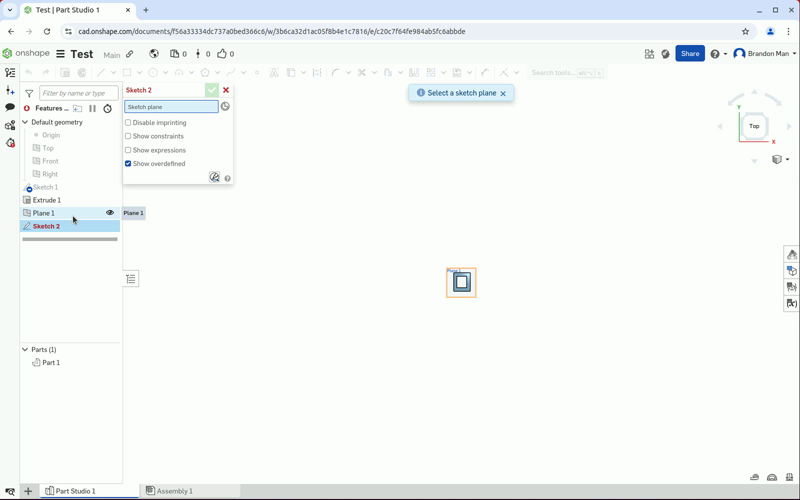
click(73, 215)
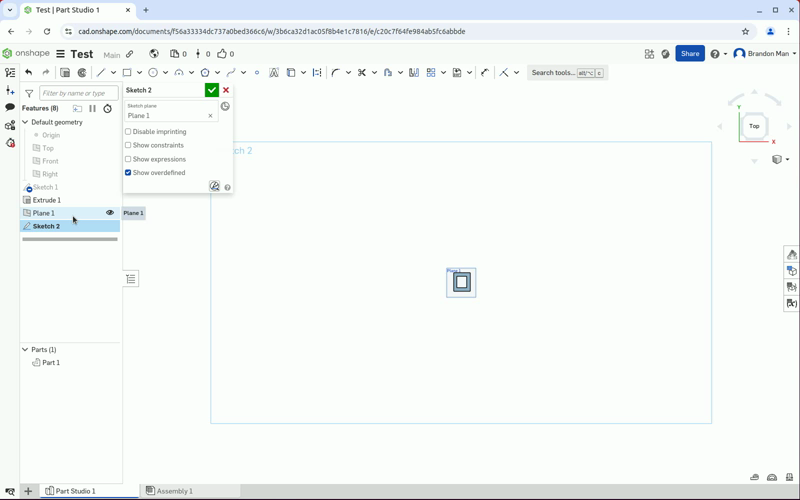
mouse_move(73, 352)
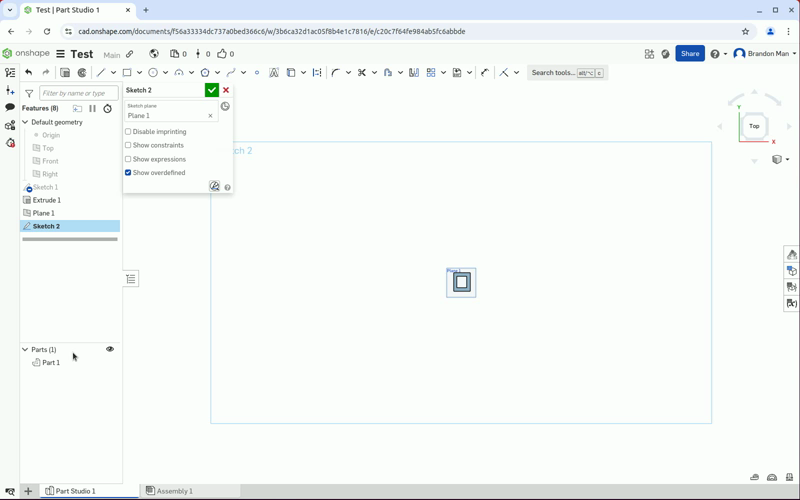
key(y)
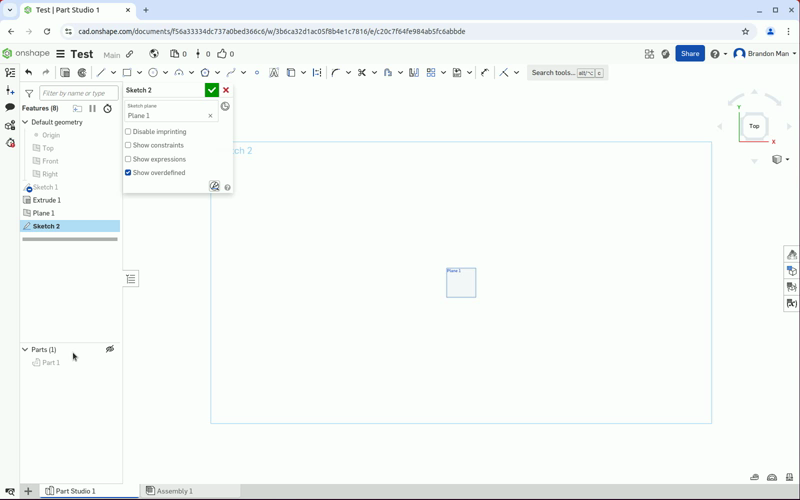
key(l)
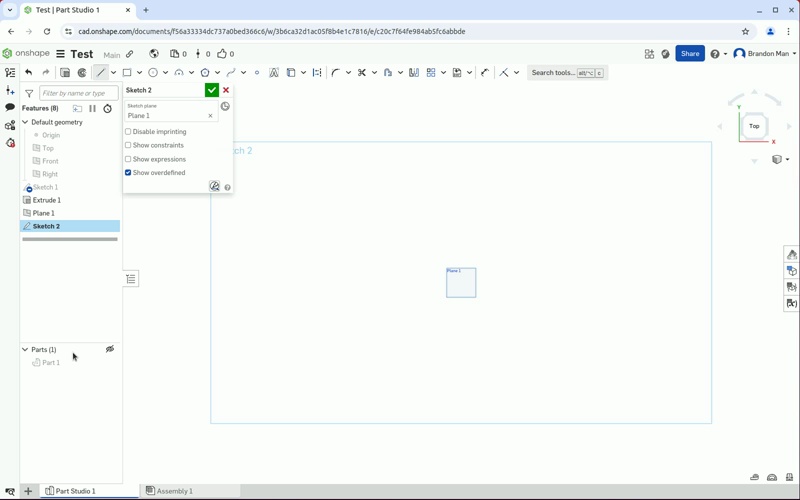
key_down(shift)
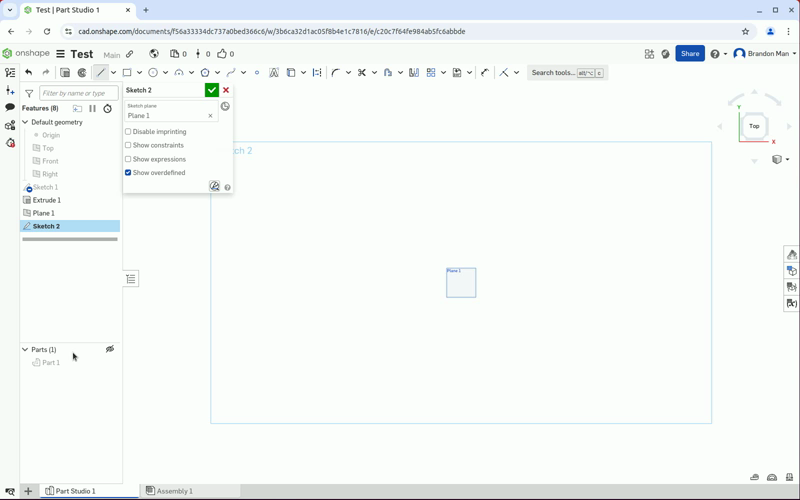
mouse_move(456, 288)
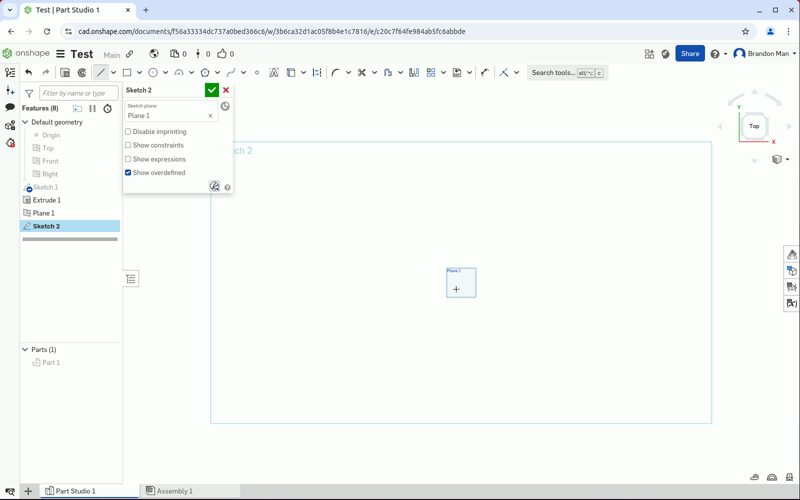
click(456, 288)
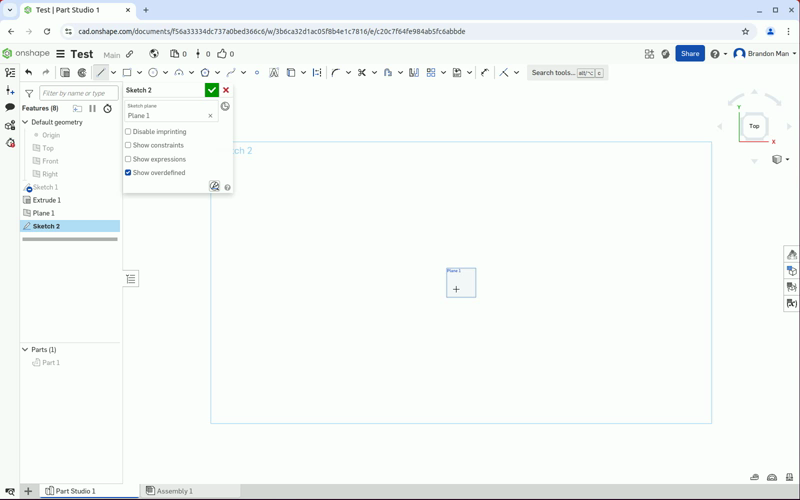
key_up(shift)
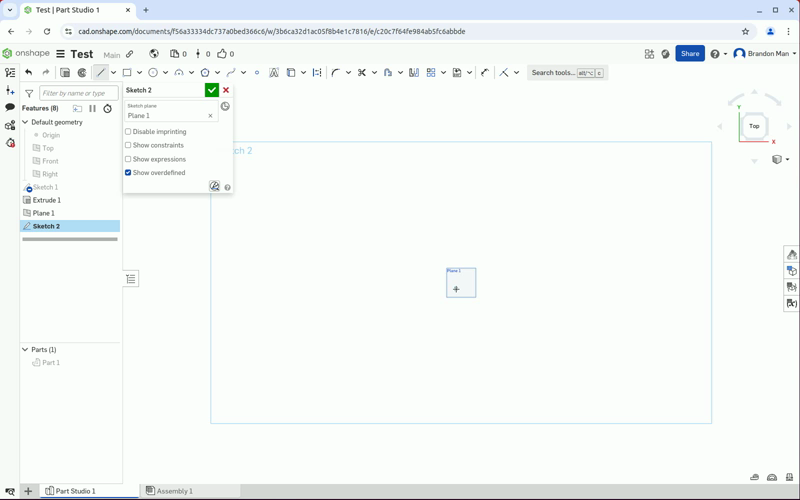
key_down(shift)
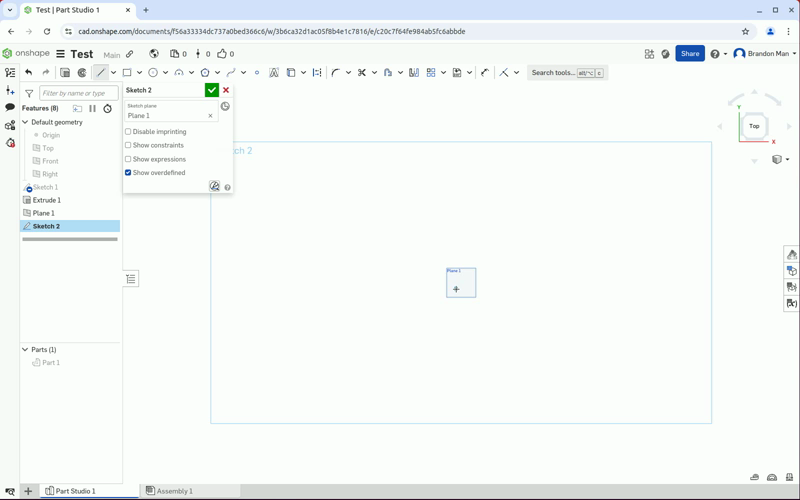
mouse_move(486, 288)
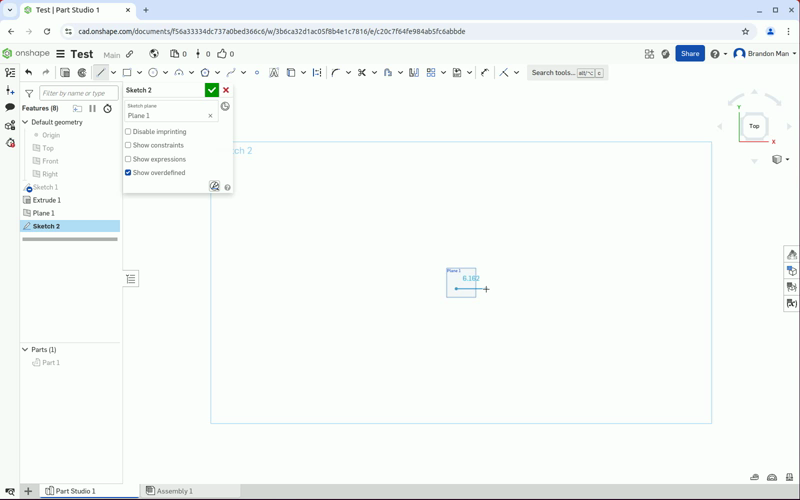
mouse_move(465, 288)
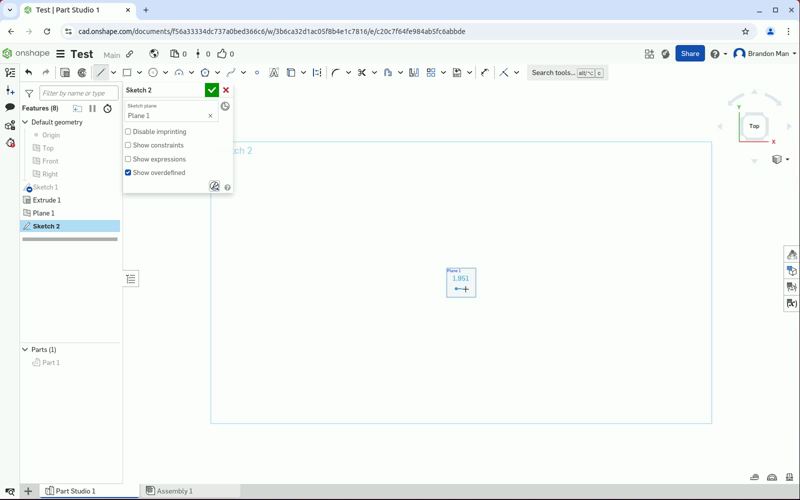
click(465, 288)
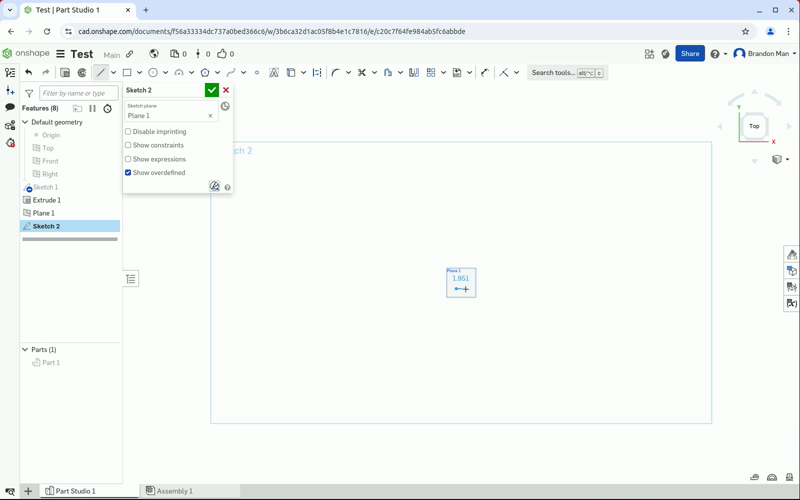
key_up(shift)
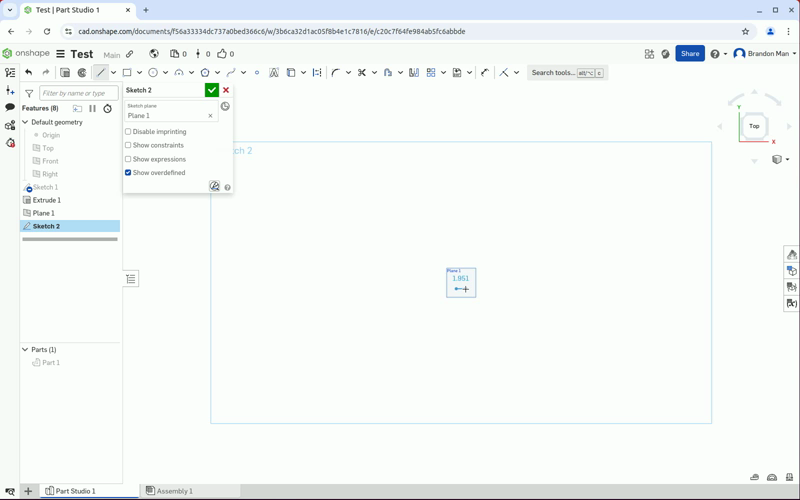
key_down(shift)
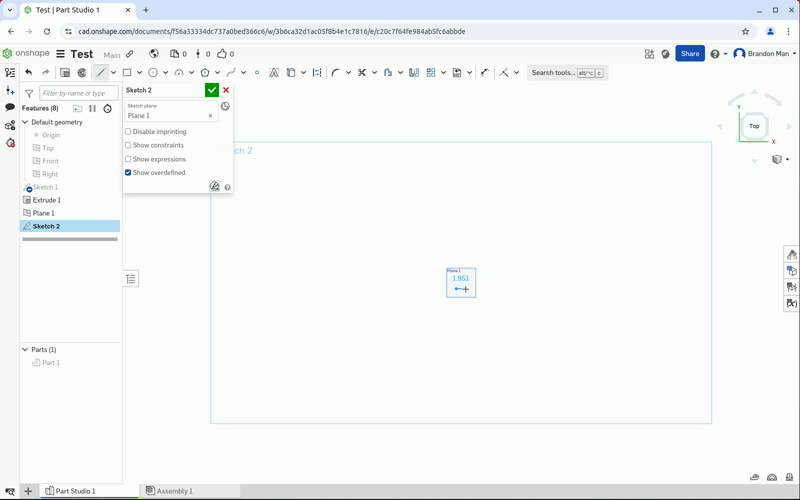
mouse_move(495, 288)
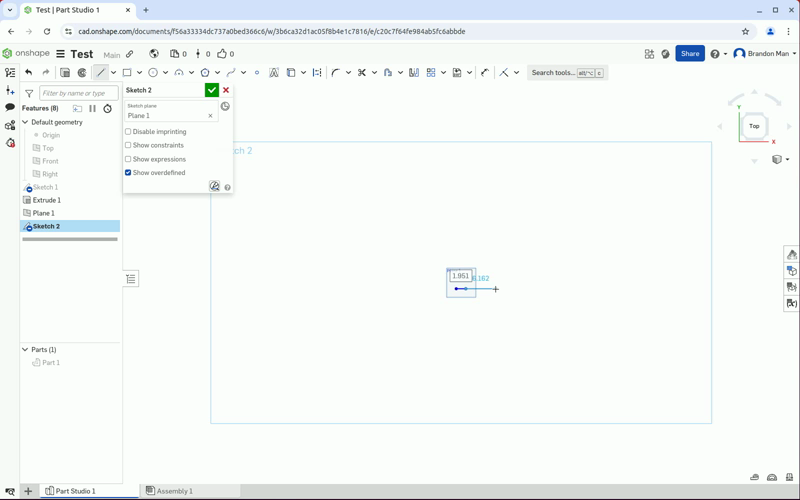
mouse_move(465, 277)
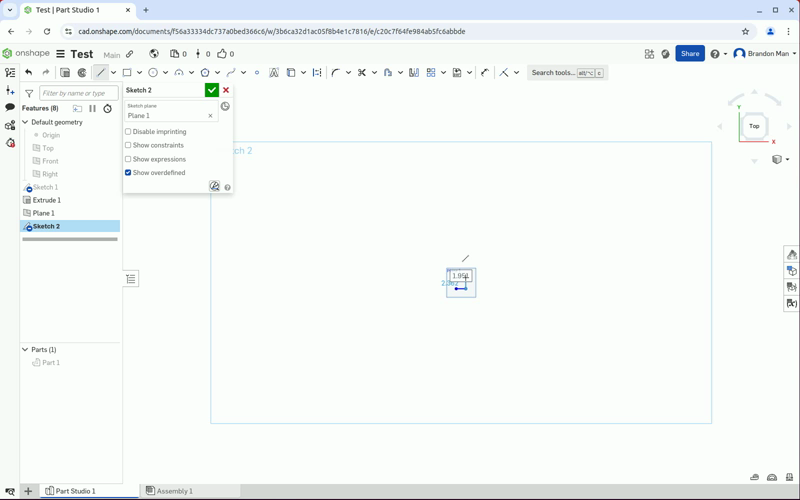
click(465, 277)
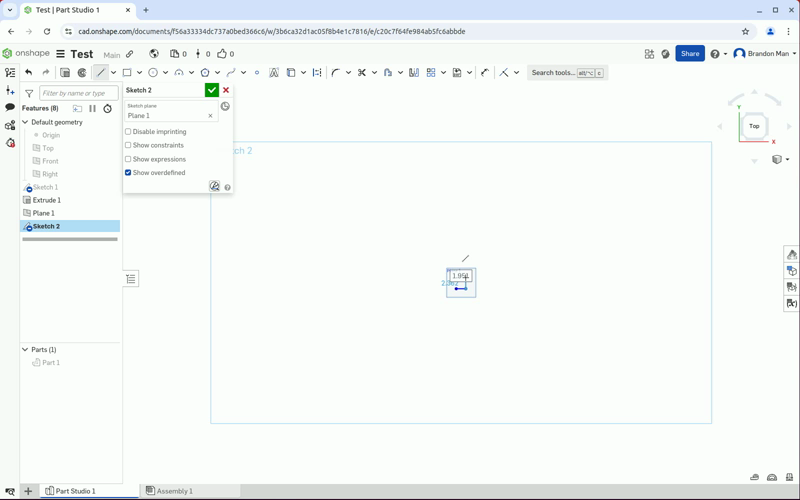
key_up(shift)
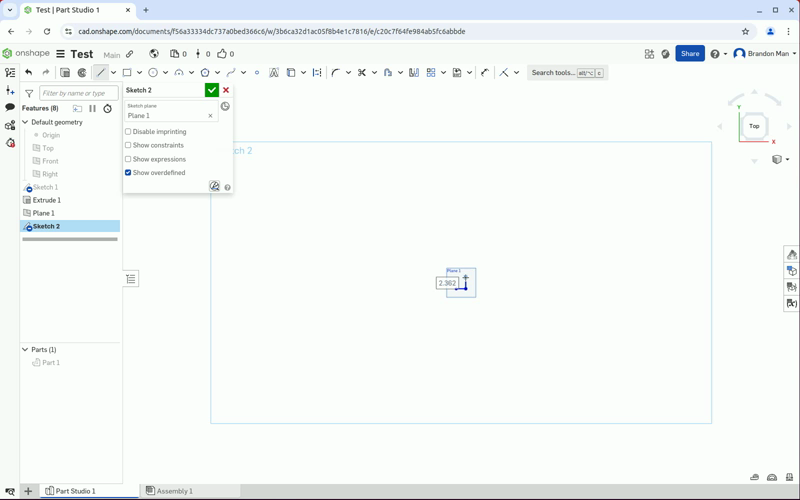
key_down(shift)
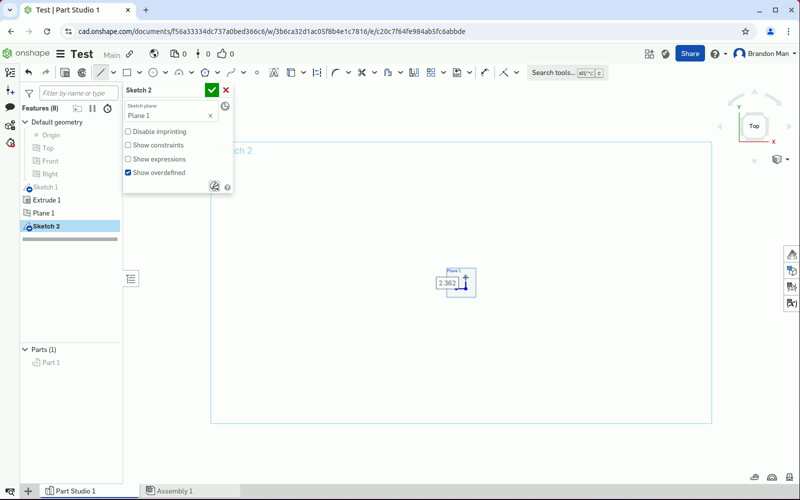
mouse_move(495, 277)
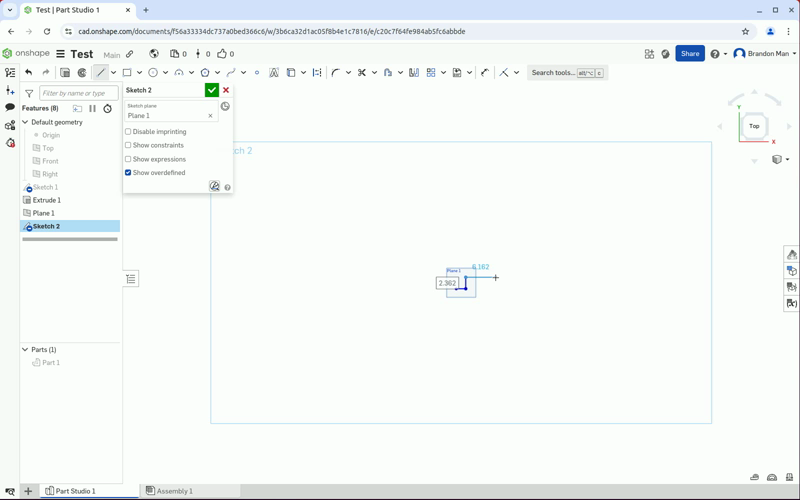
mouse_move(456, 277)
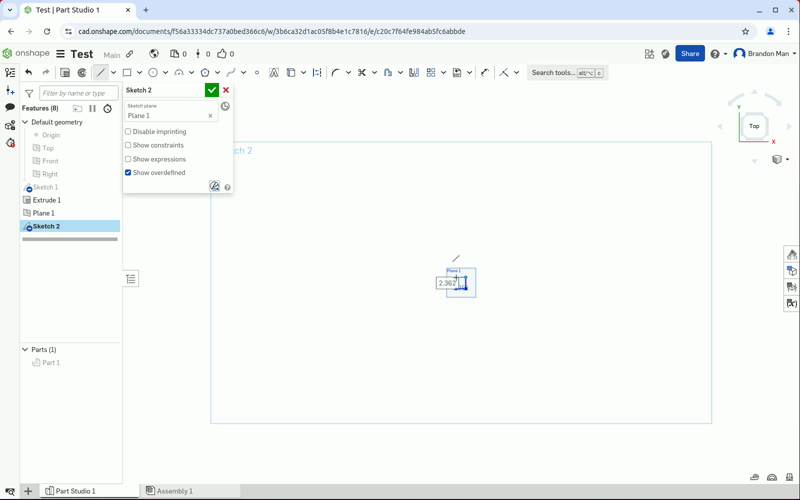
click(456, 277)
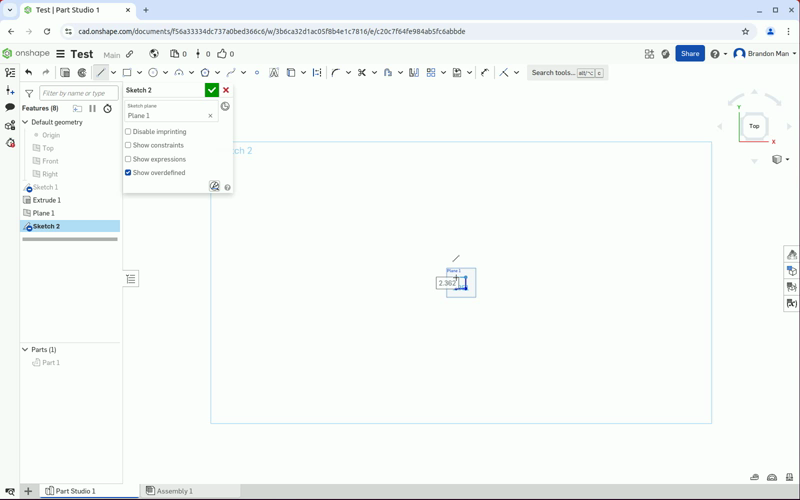
key_up(shift)
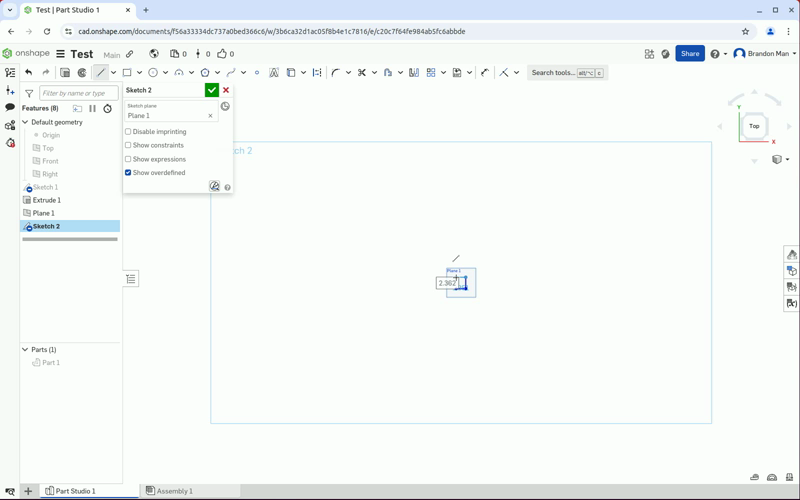
mouse_move(486, 277)
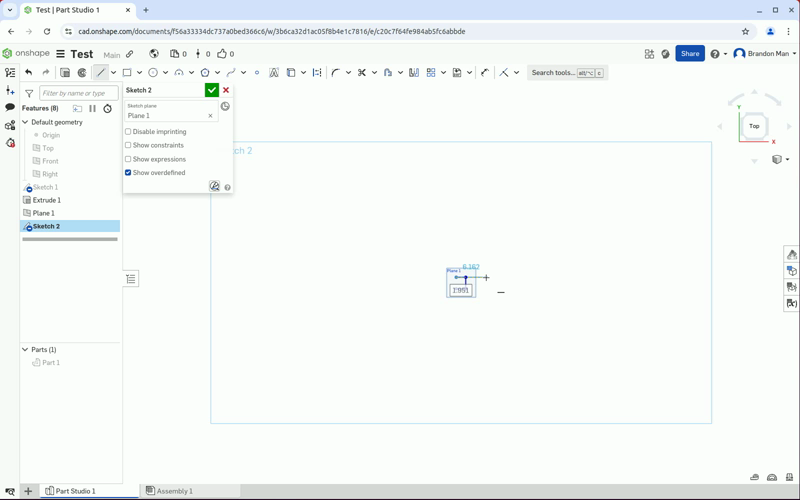
key_down(shift)
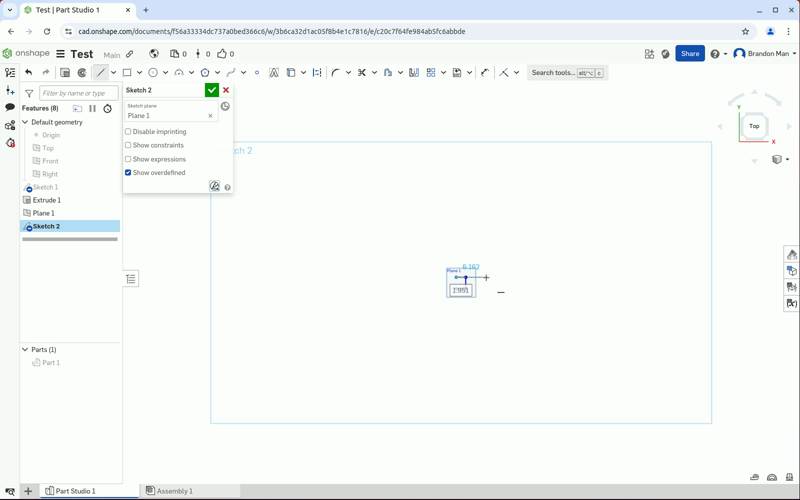
mouse_move(456, 288)
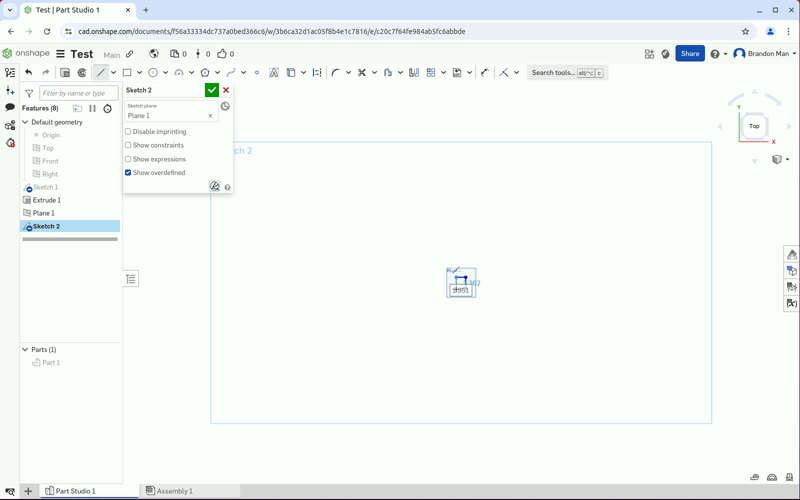
key_up(shift)
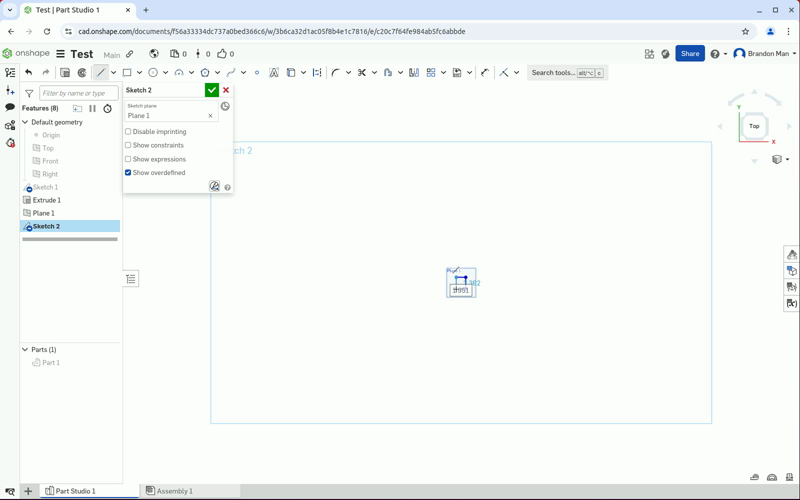
click(456, 288)
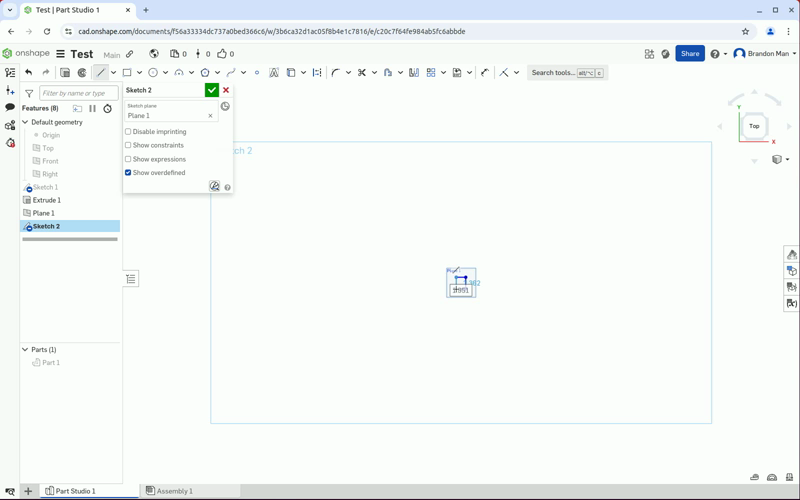
key(esc)
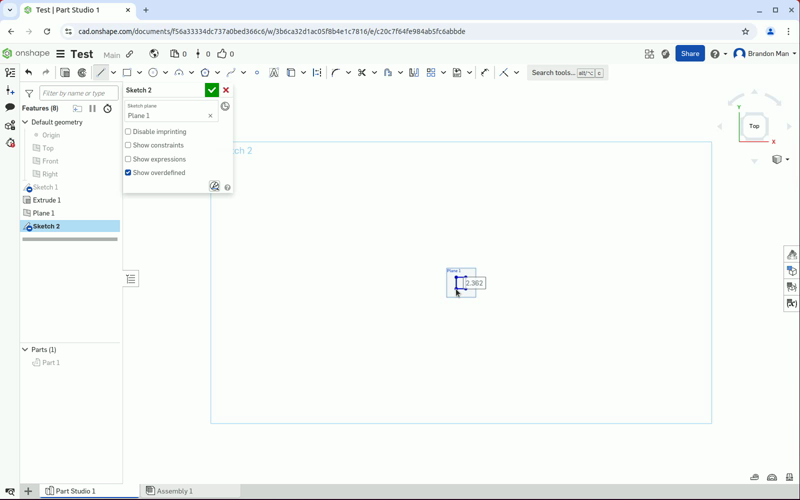
mouse_move(460, 283)
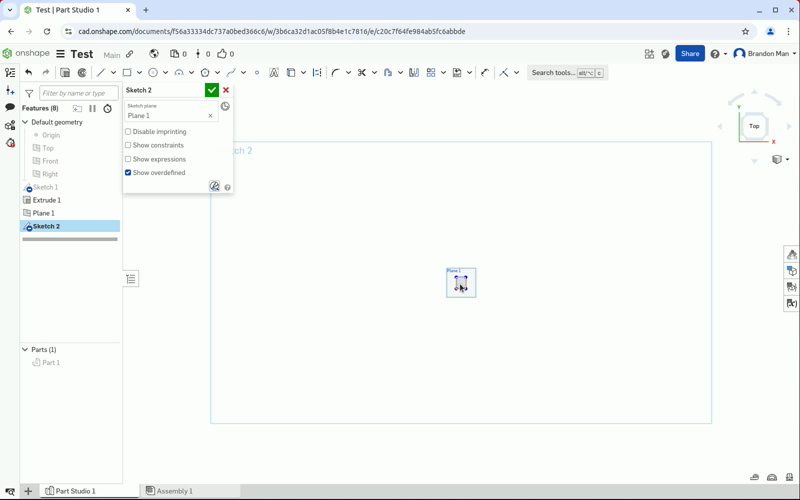
scroll(6)
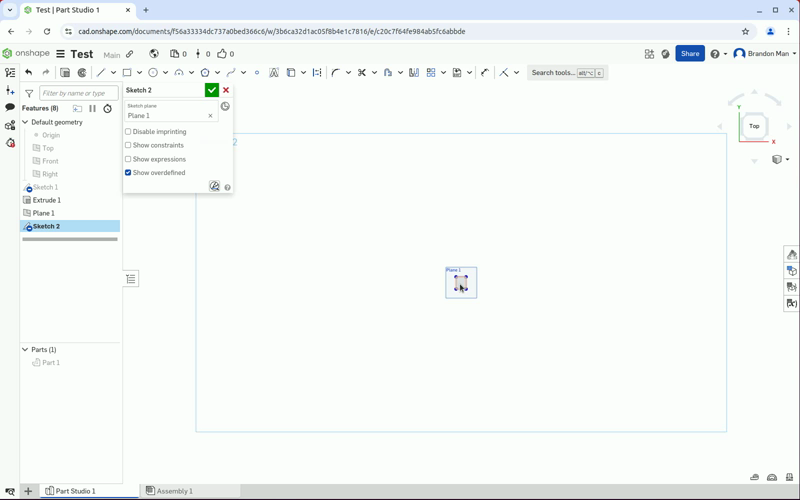
scroll(6)
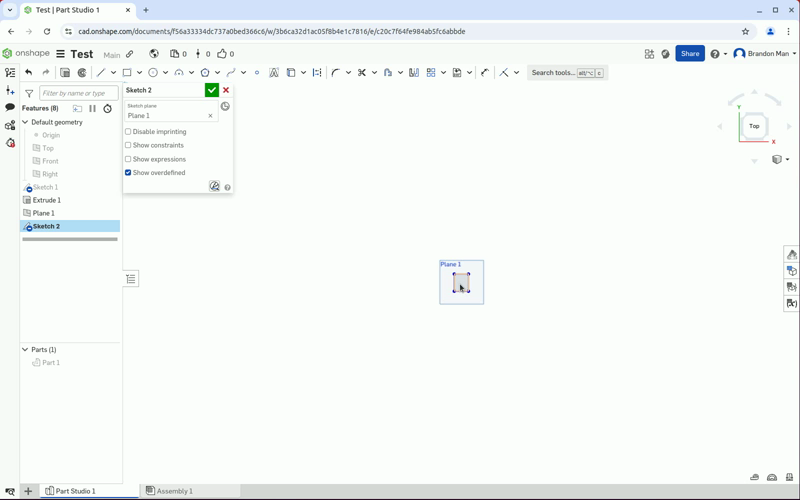
scroll(6)
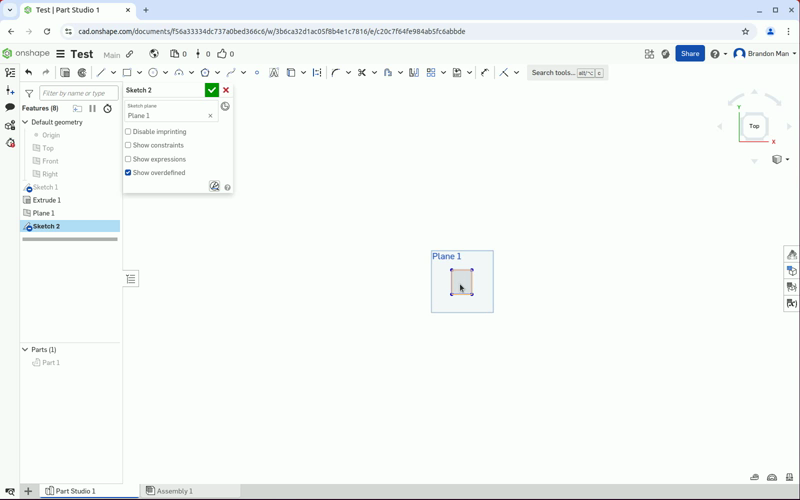
scroll(6)
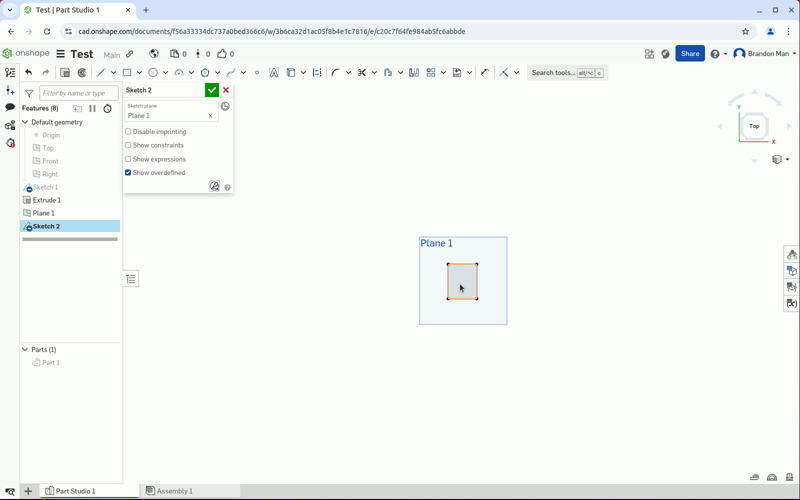
scroll(6)
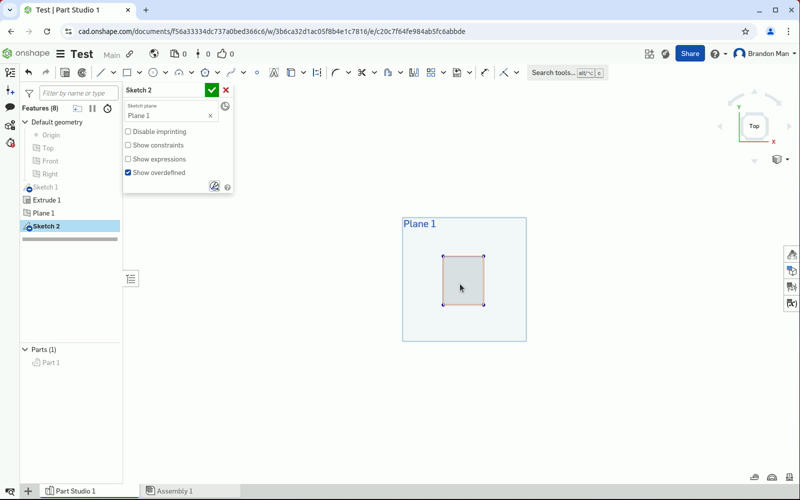
scroll(6)
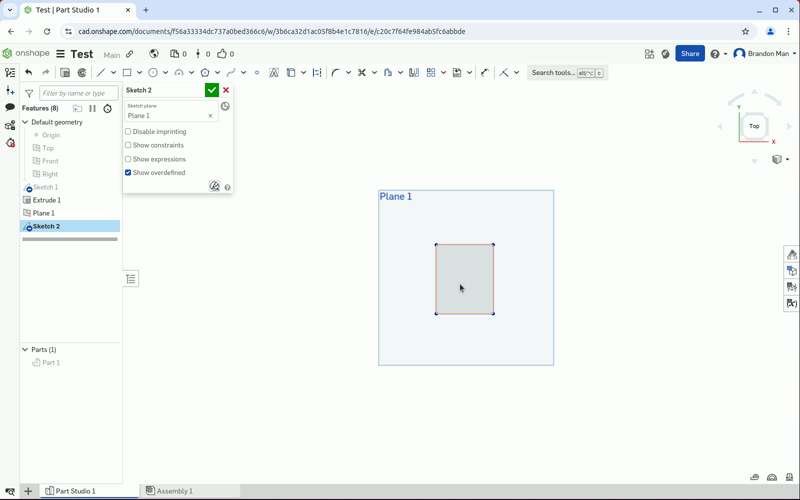
scroll(6)
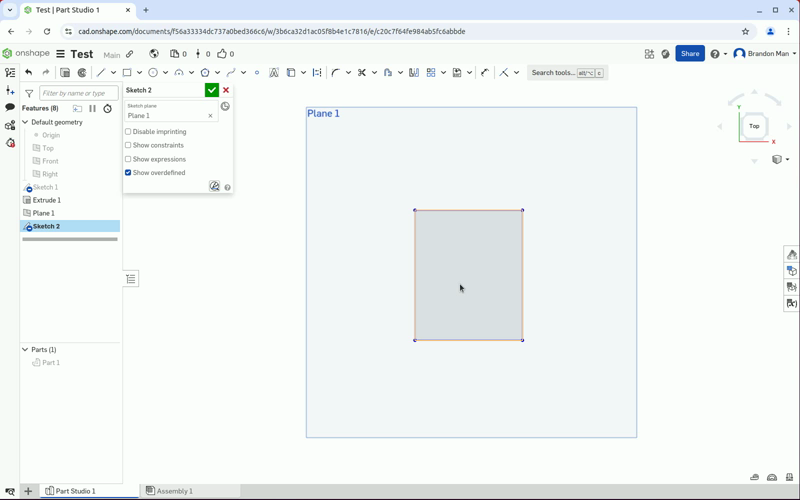
click(460, 283)
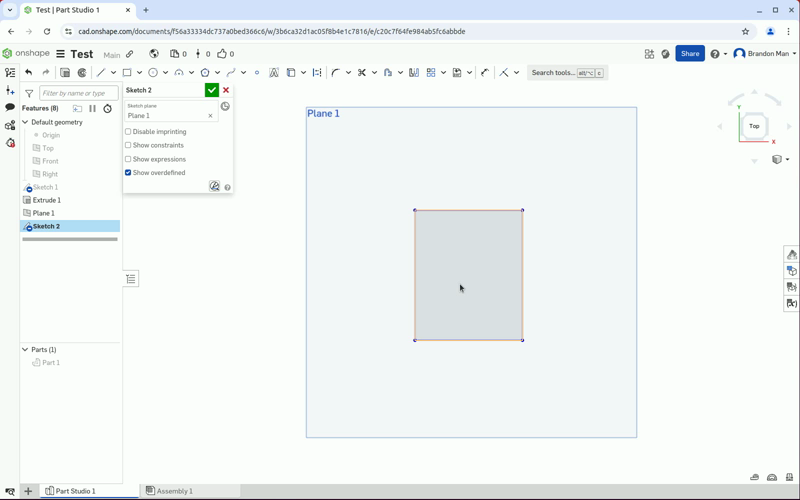
scroll(-6)
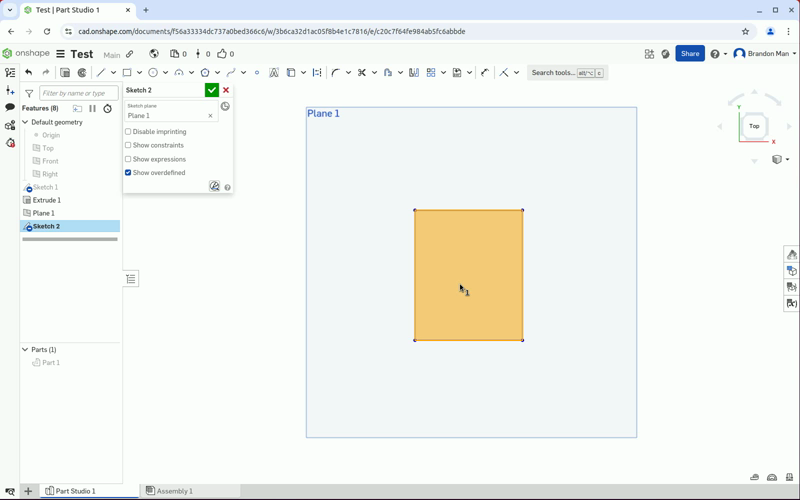
scroll(-6)
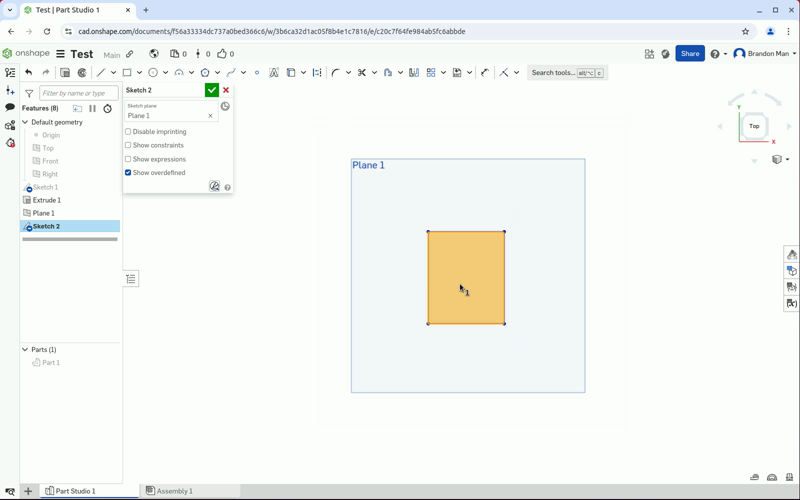
scroll(-6)
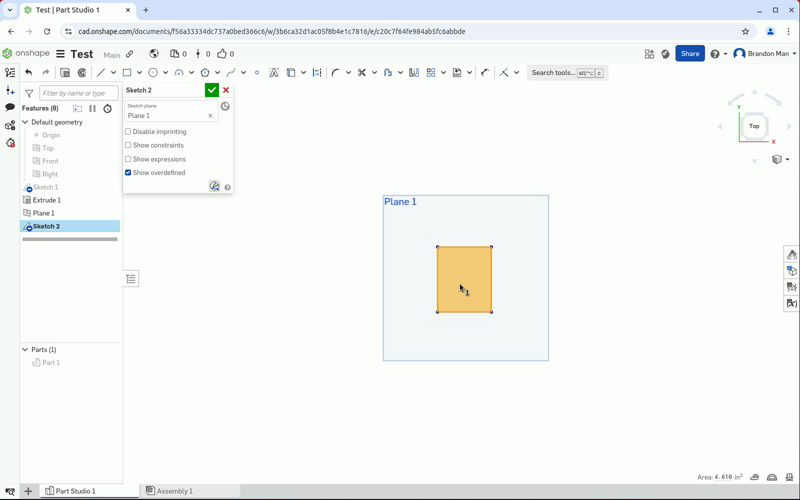
scroll(-6)
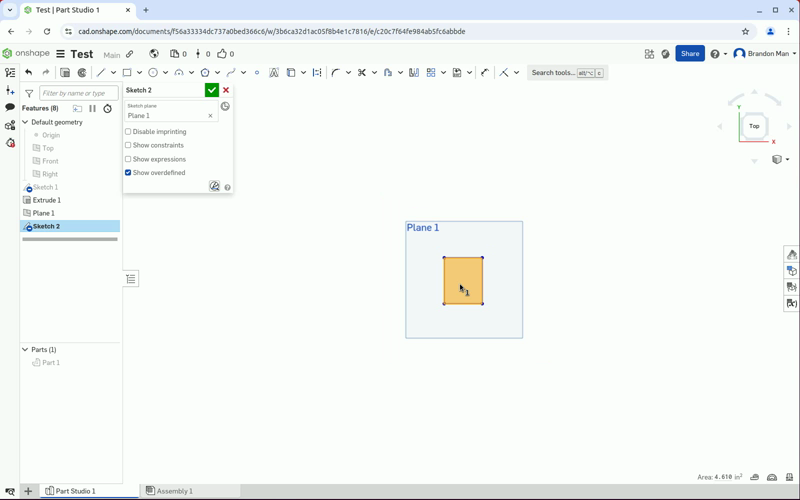
scroll(-6)
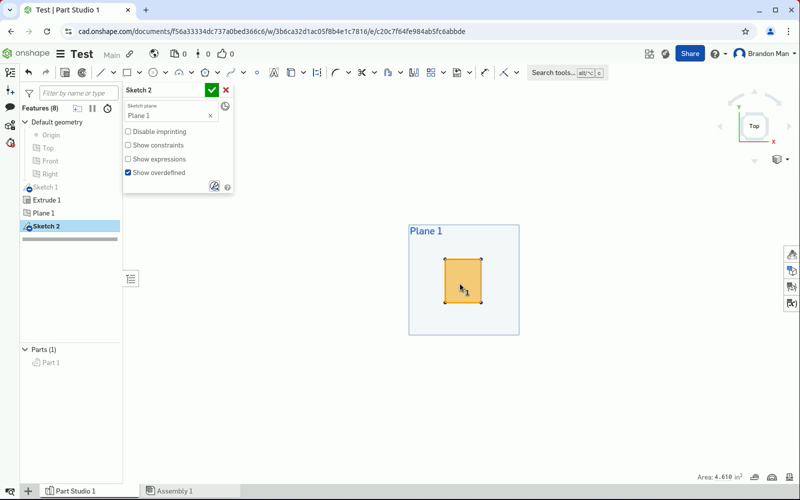
scroll(-6)
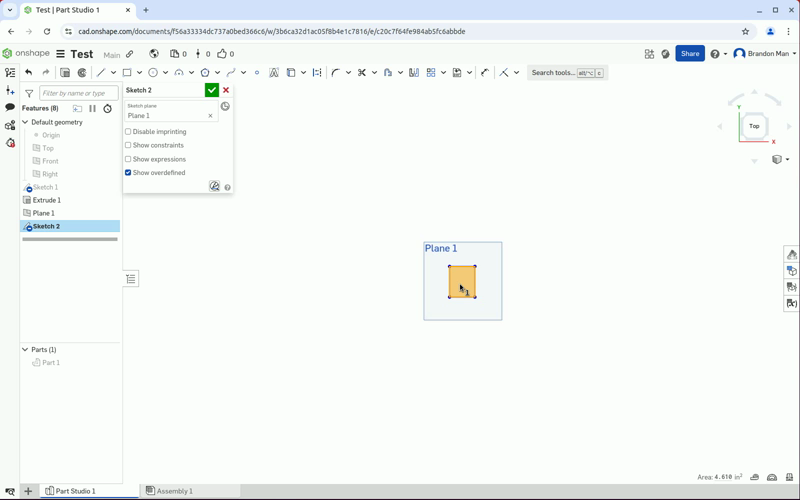
scroll(-6)
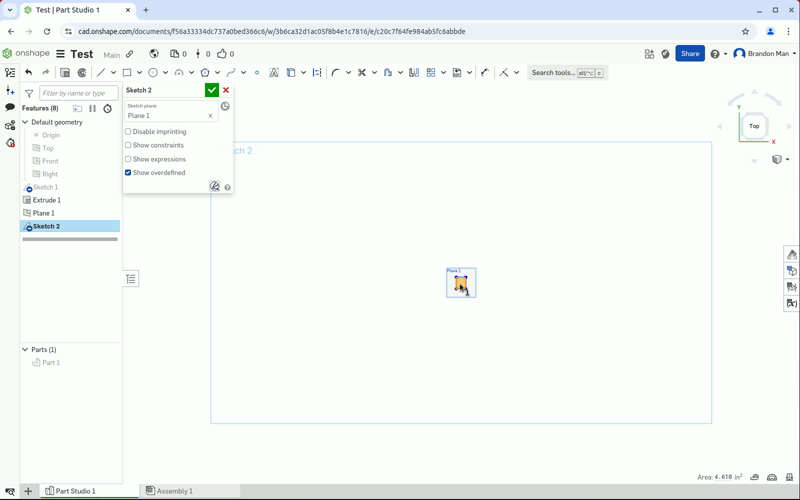
mouse_move(73, 352)
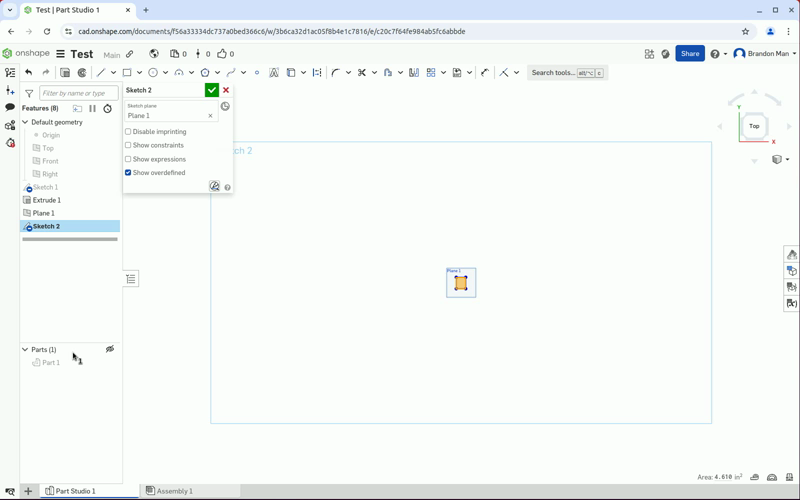
key(shift+y)
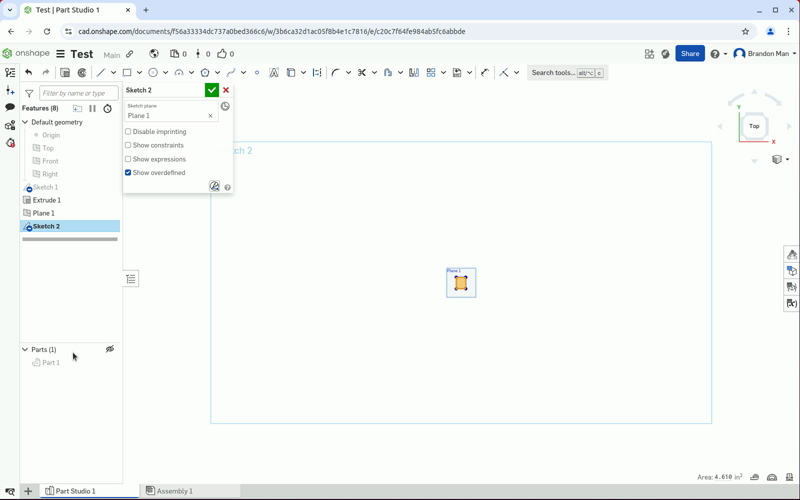
key(shift+e)
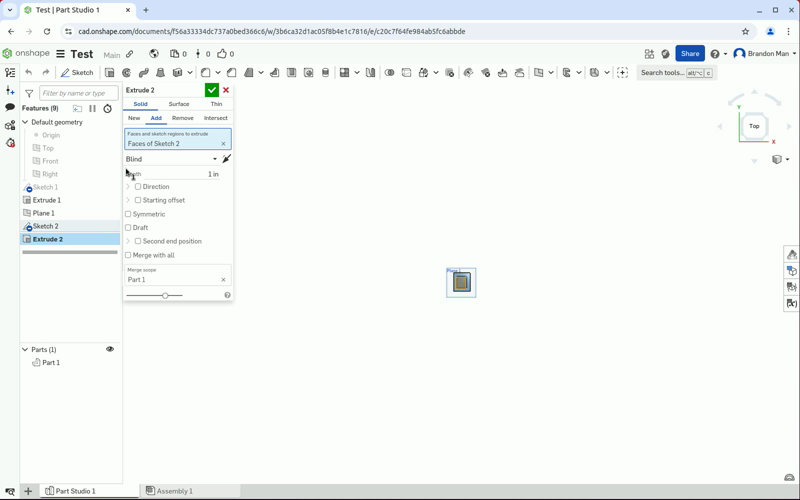
mouse_move(143, 106)
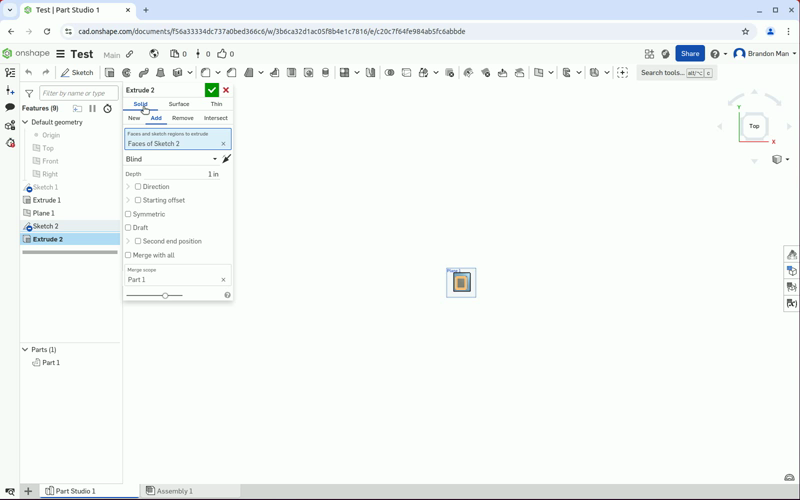
click(143, 106)
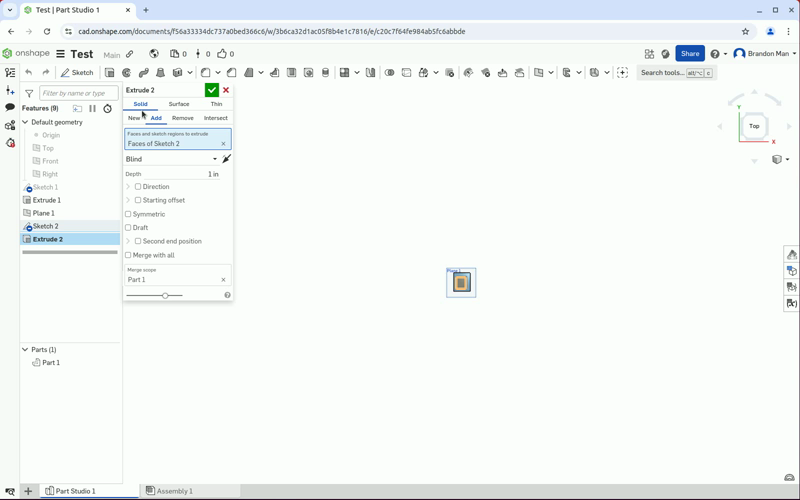
mouse_move(137, 120)
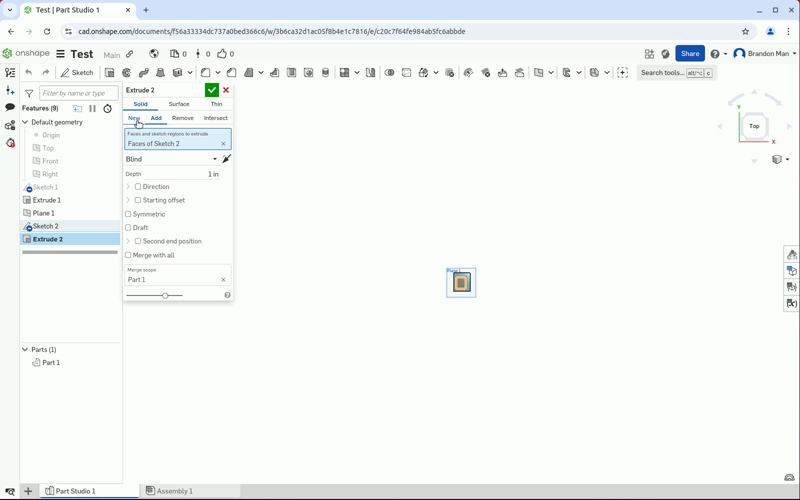
click(137, 120)
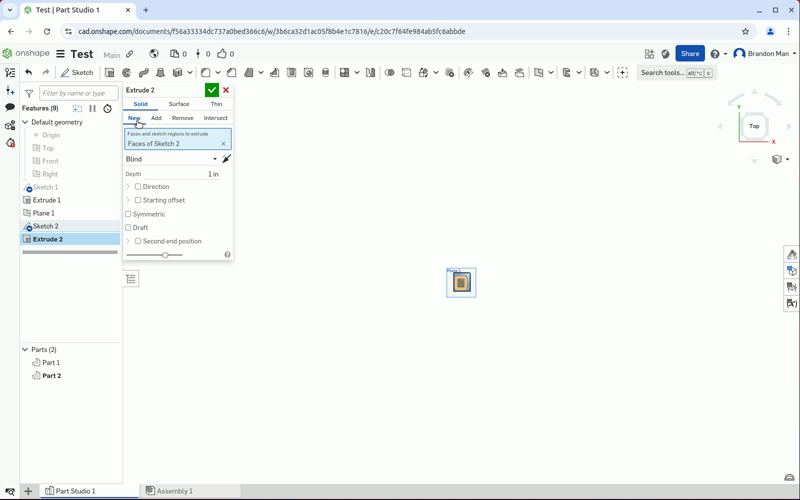
key(tab, 4)
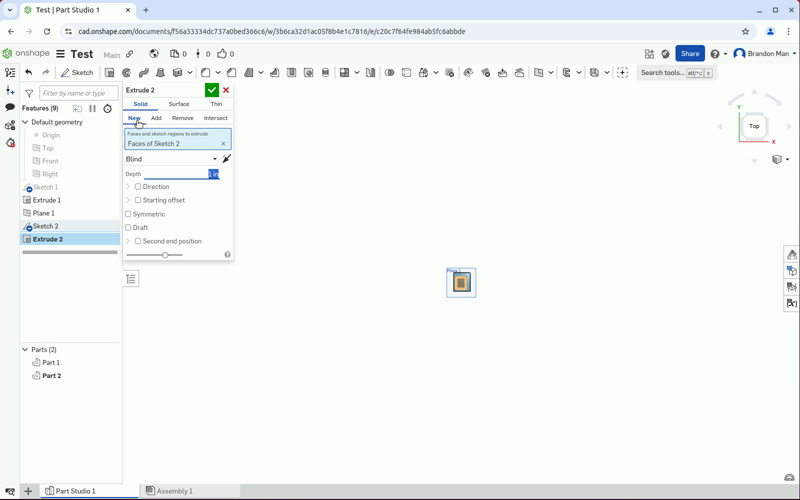
text(-3.129)
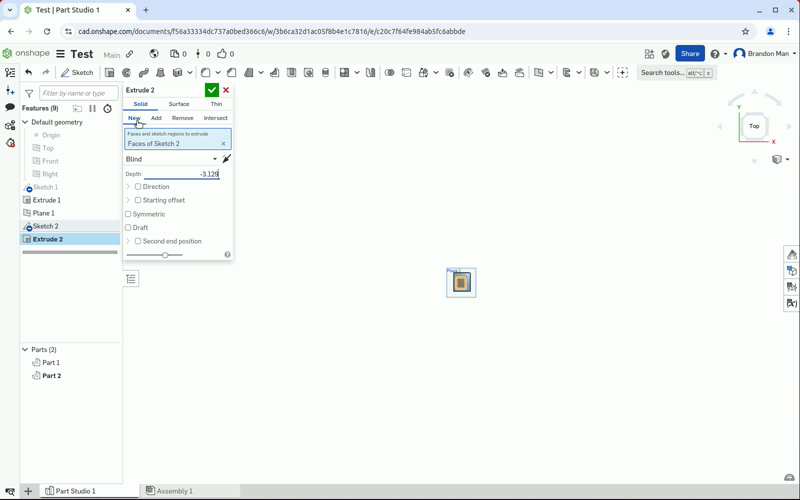
key(enter)
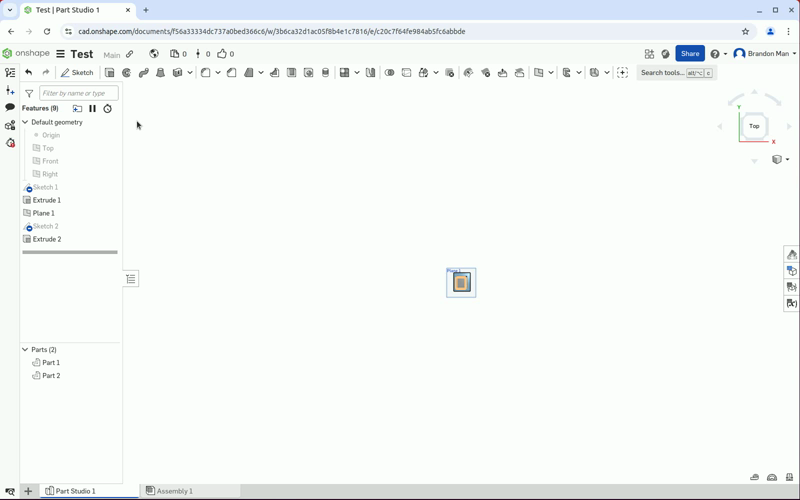
key(shift+h)
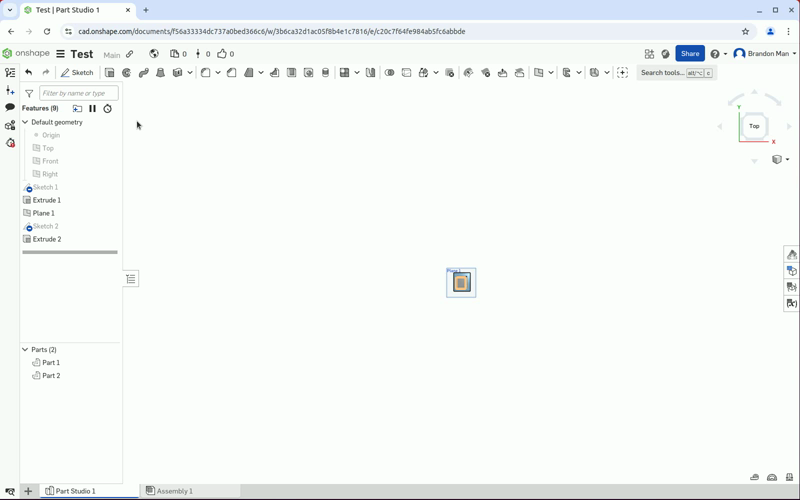
key(shift+h)
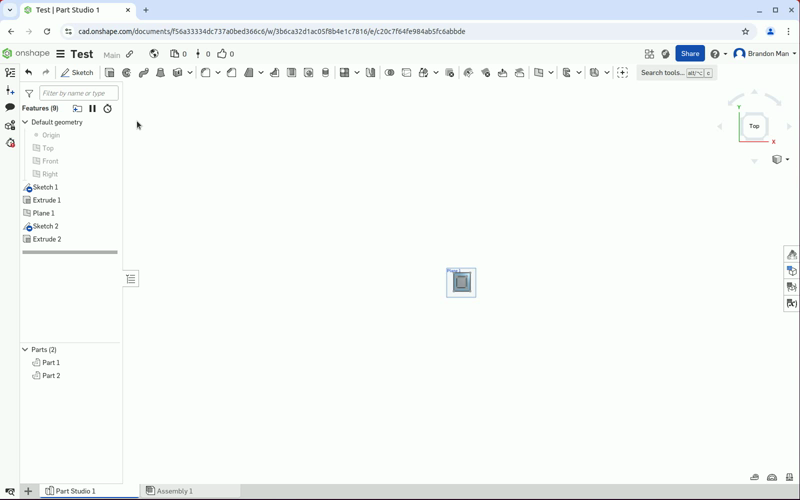
key(shift+7)
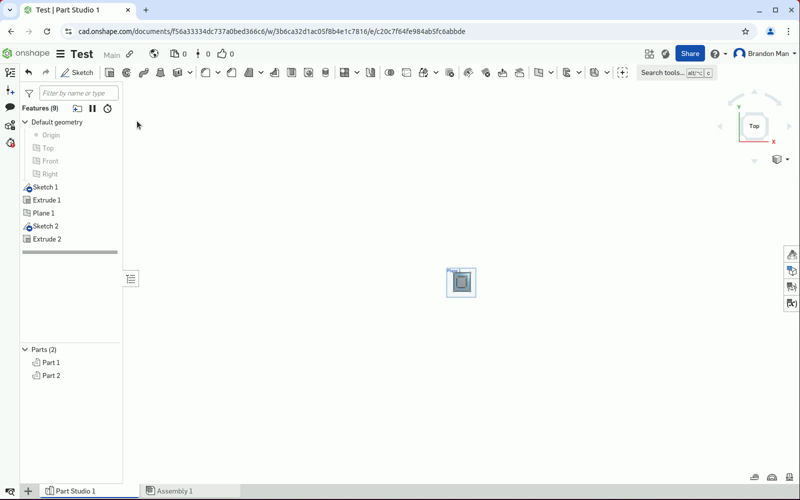
key(up, 3)
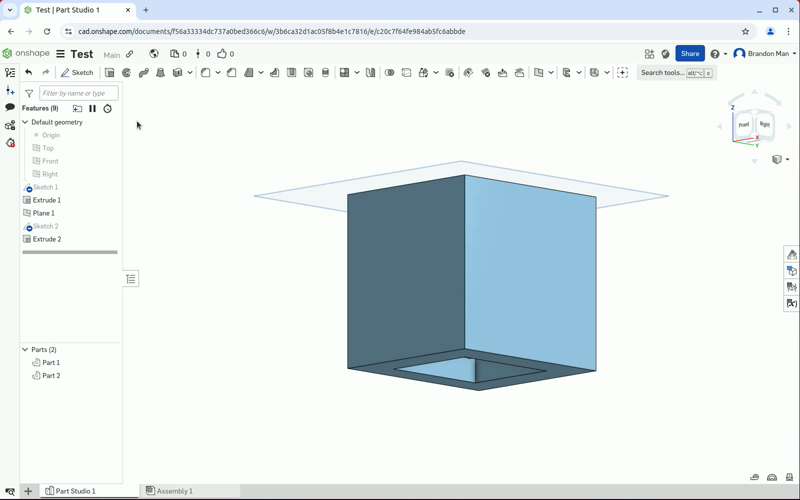
key(left, 3)
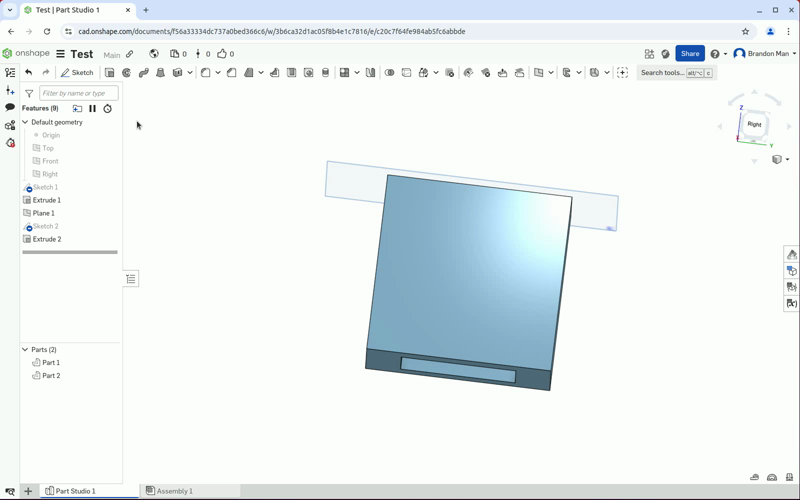
key(right, 3)
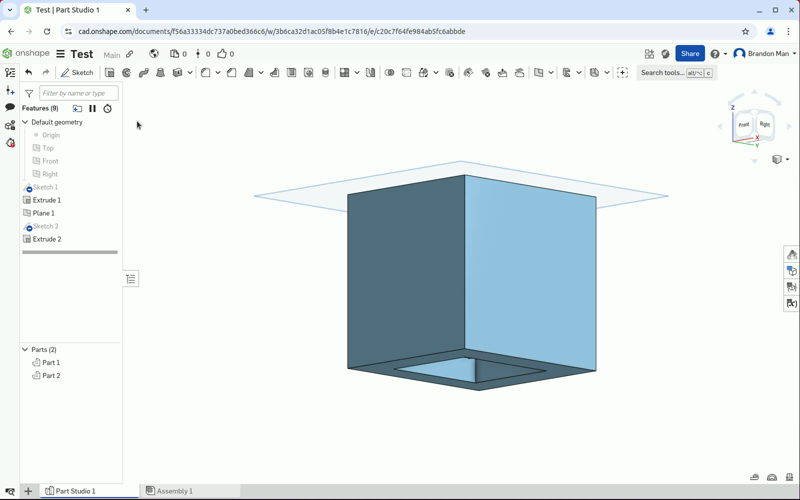
key(down, 3)
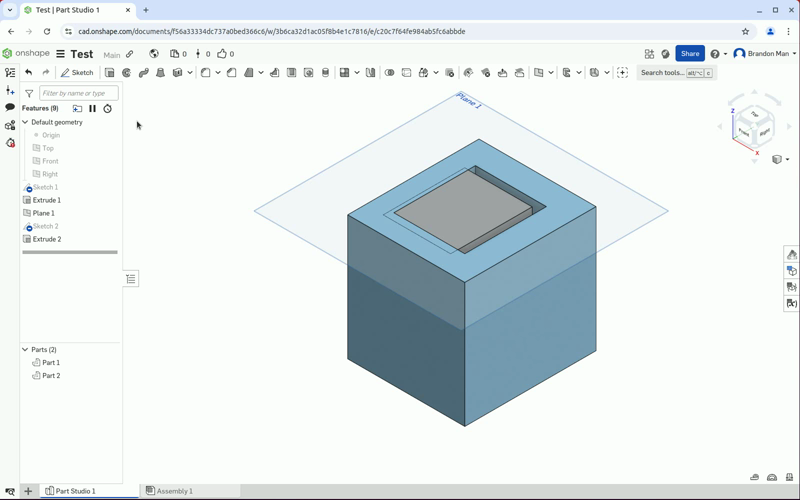
mouse_move(73, 189)
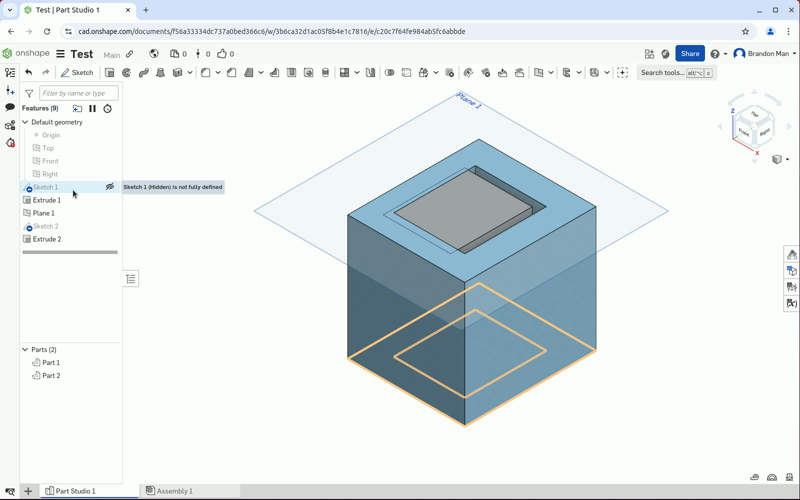
click(73, 189)